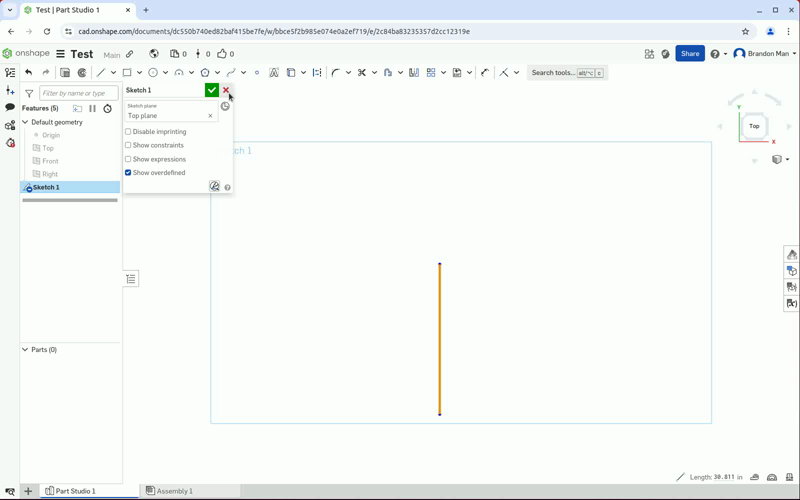
key(shift+h)
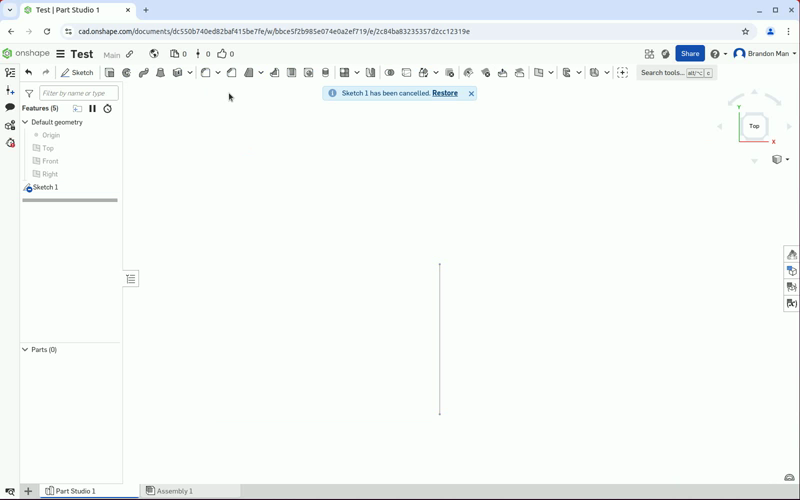
key(shift+s)
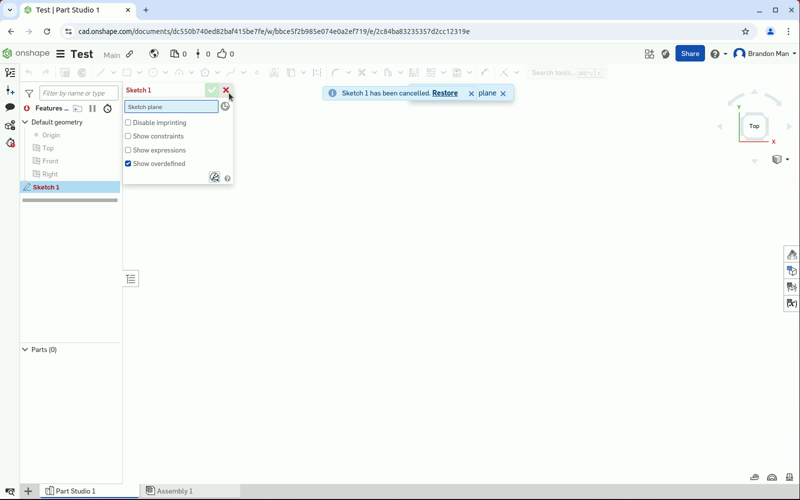
mouse_move(73, 150)
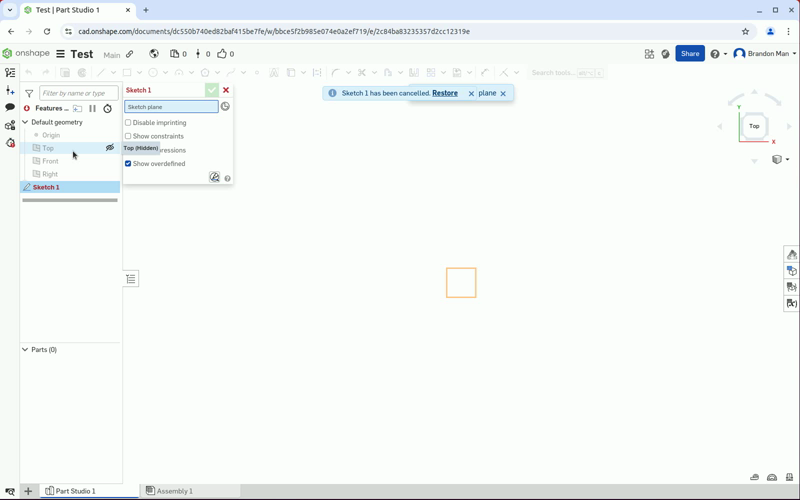
click(73, 150)
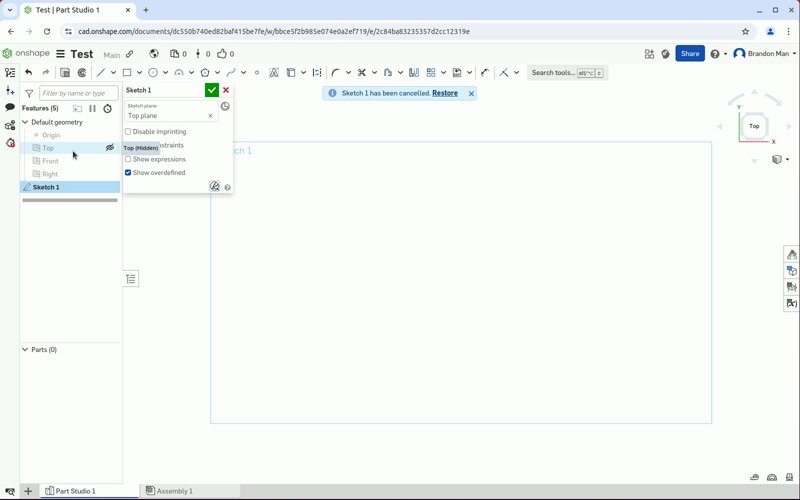
mouse_move(73, 352)
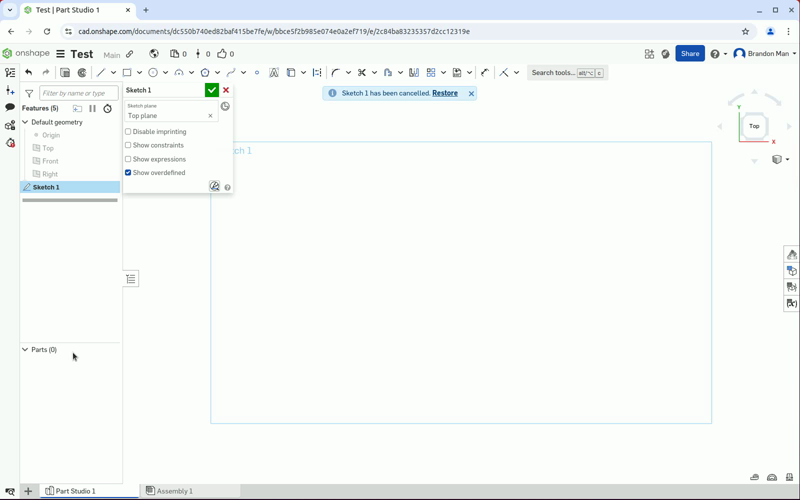
key(y)
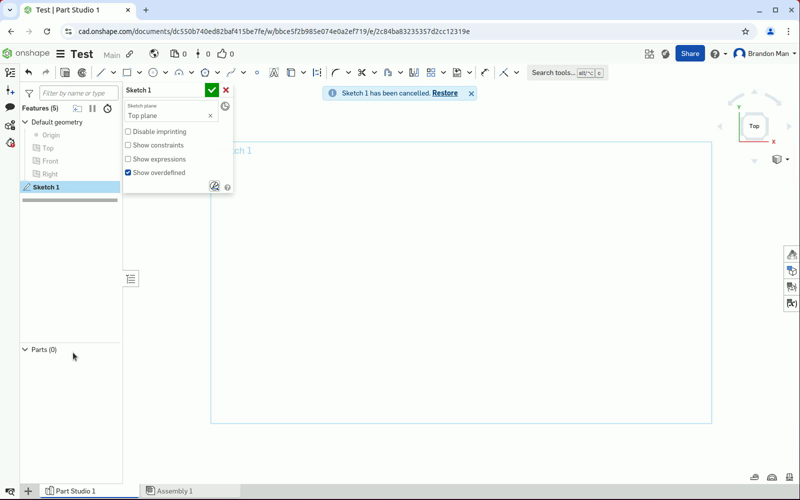
key(l)
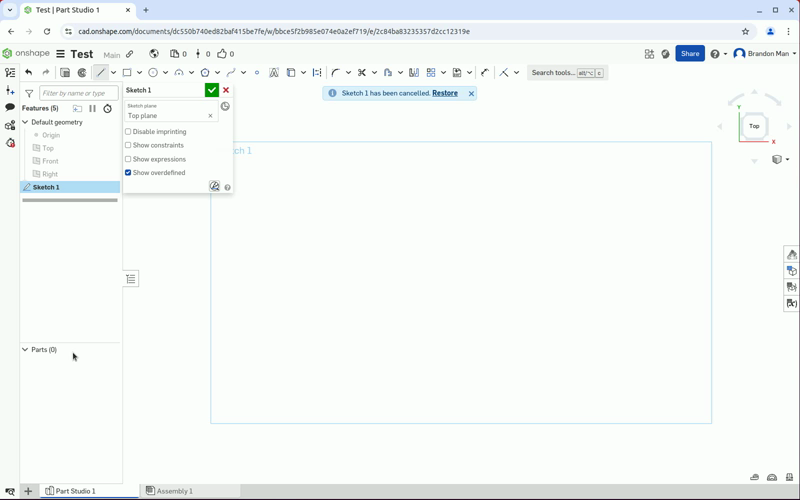
key_down(shift)
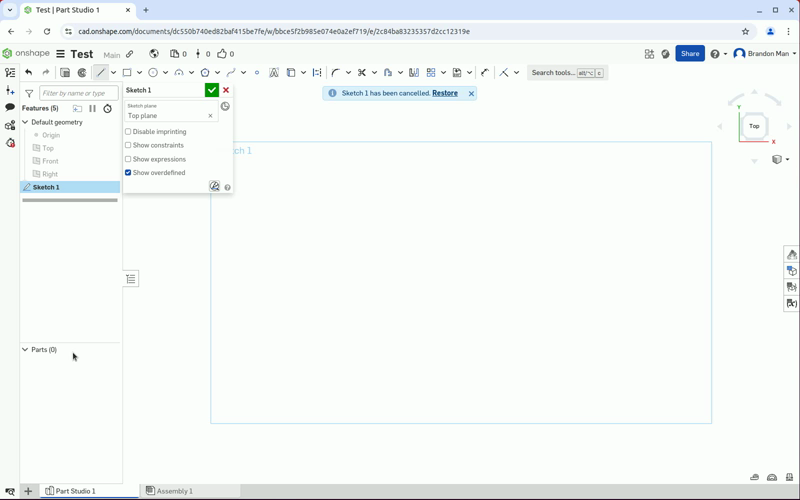
mouse_move(348, 381)
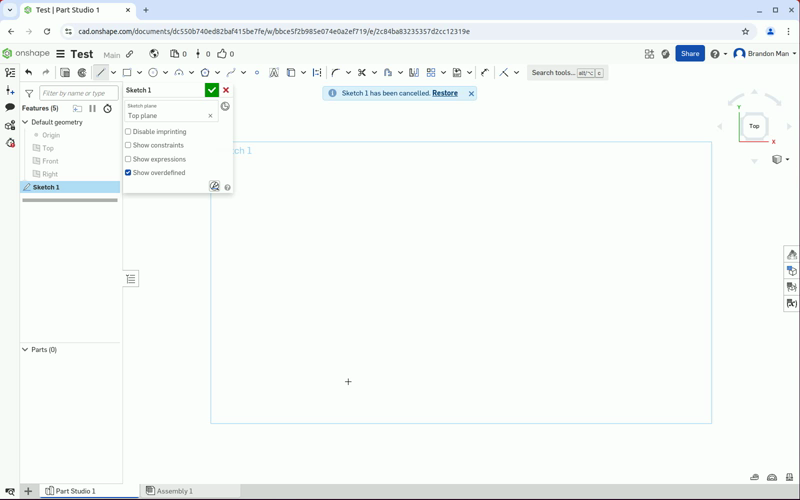
click(348, 381)
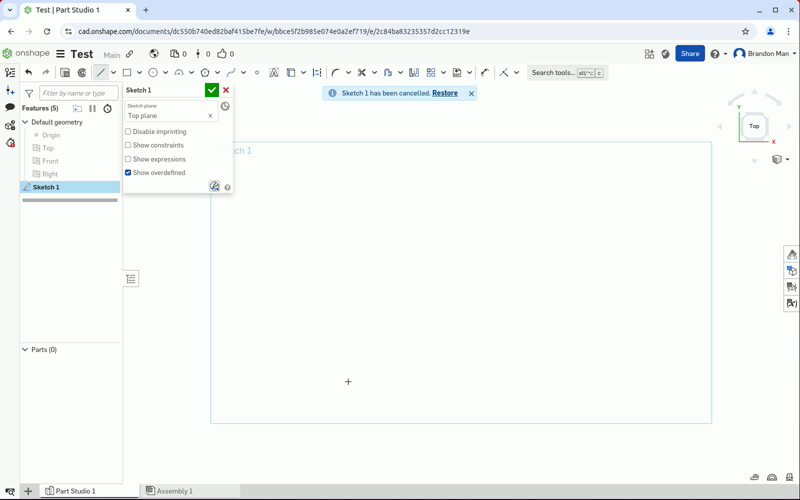
key_up(shift)
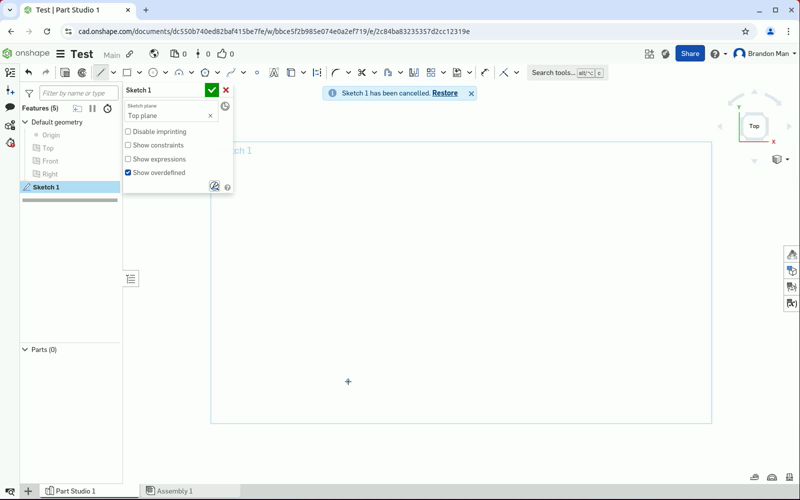
key_down(shift)
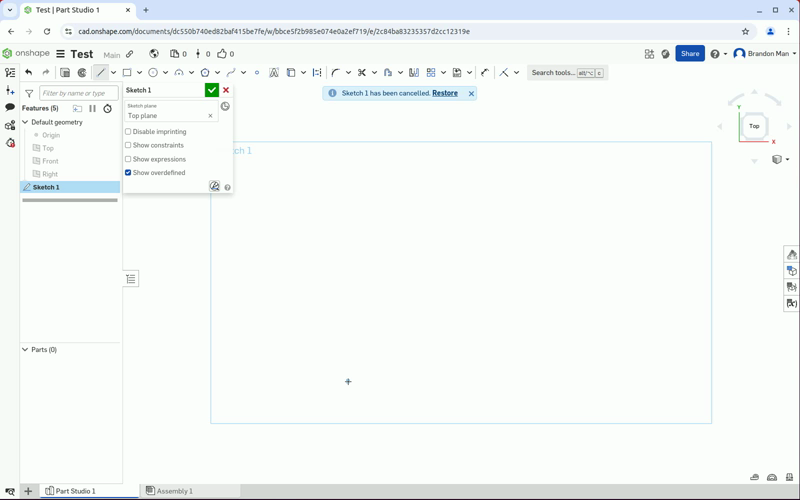
mouse_move(560, 381)
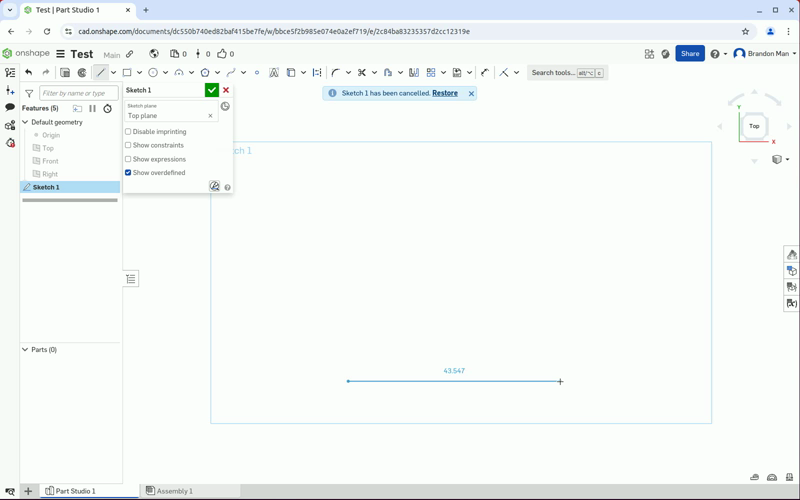
click(560, 381)
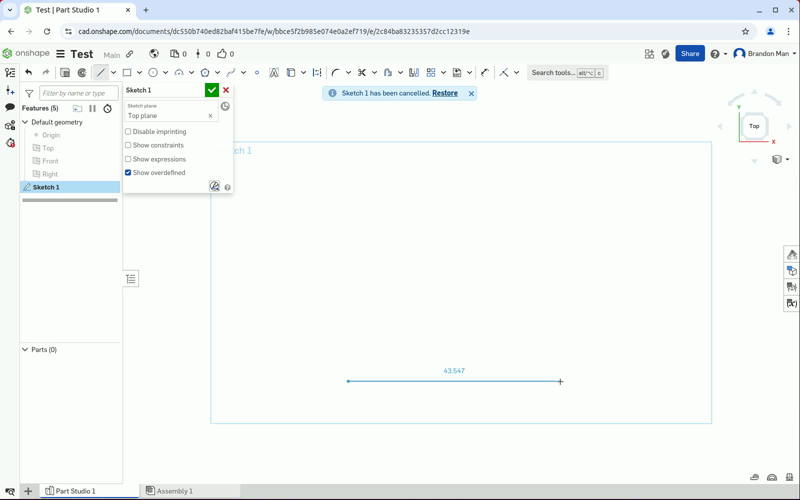
key_up(shift)
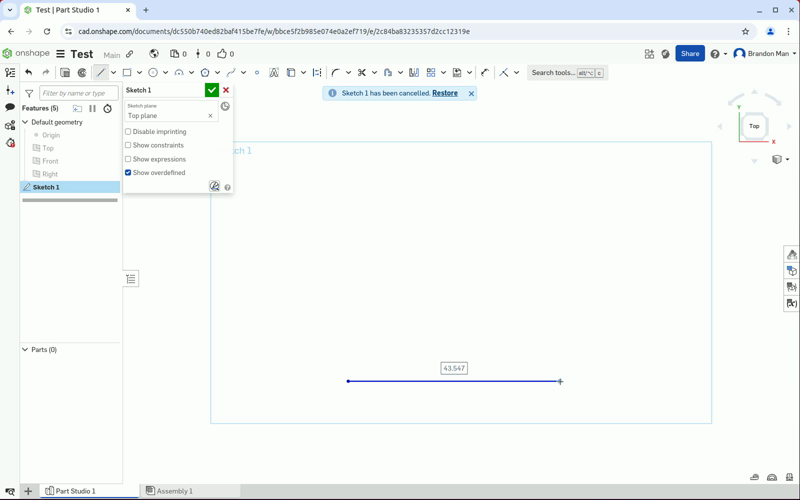
key_down(shift)
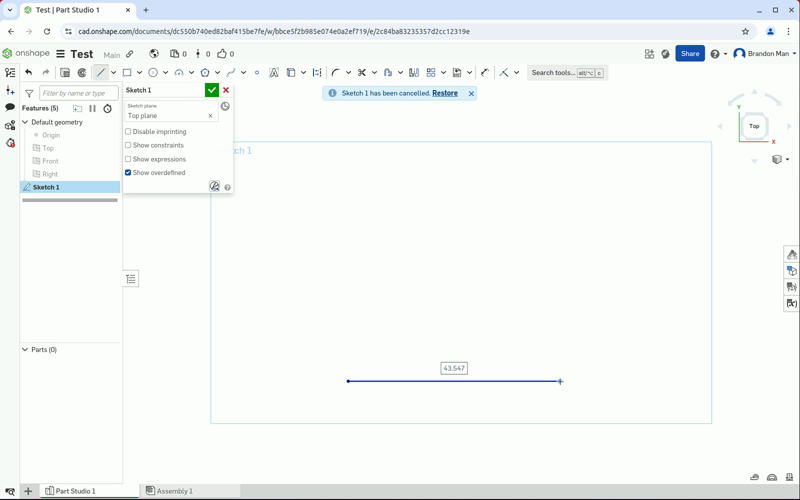
mouse_move(560, 256)
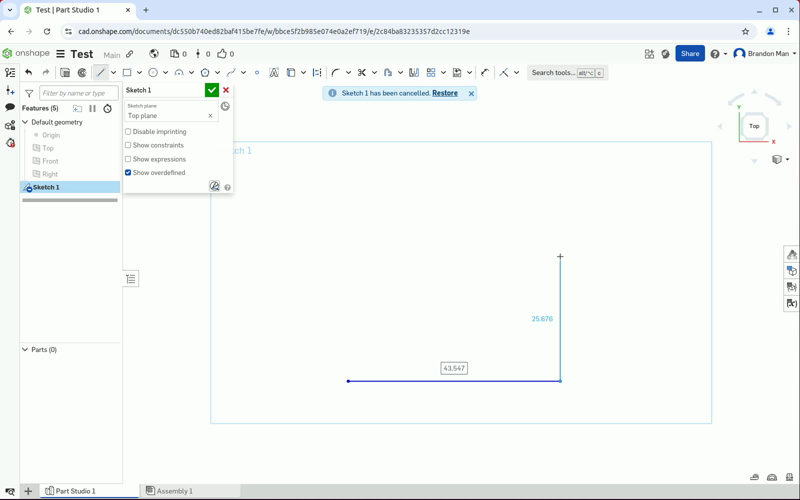
click(560, 256)
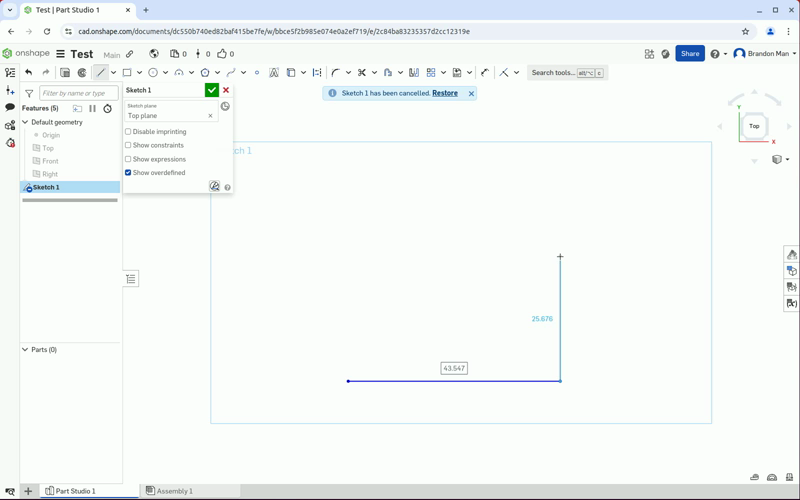
key_up(shift)
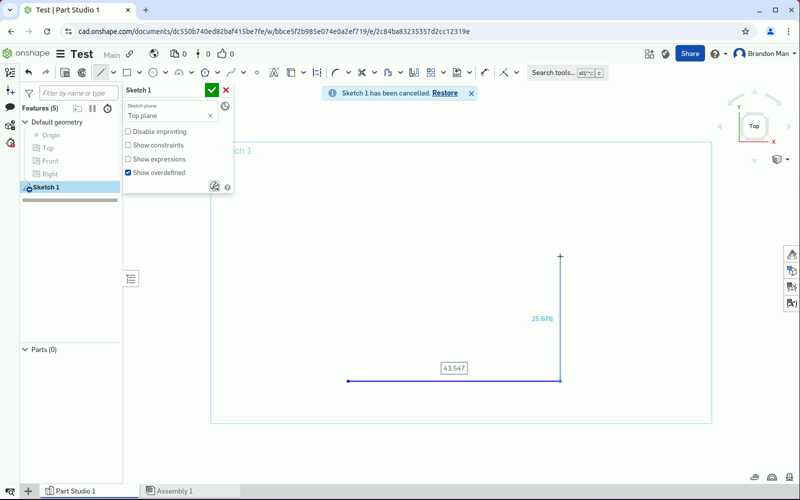
key_down(shift)
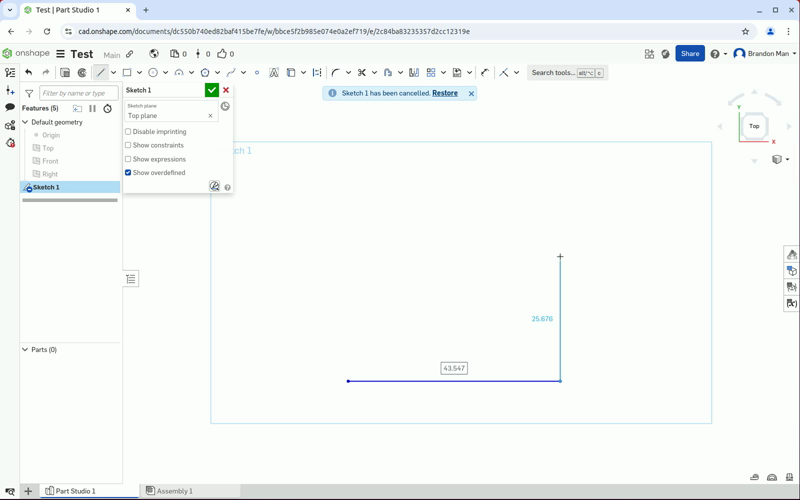
mouse_move(348, 256)
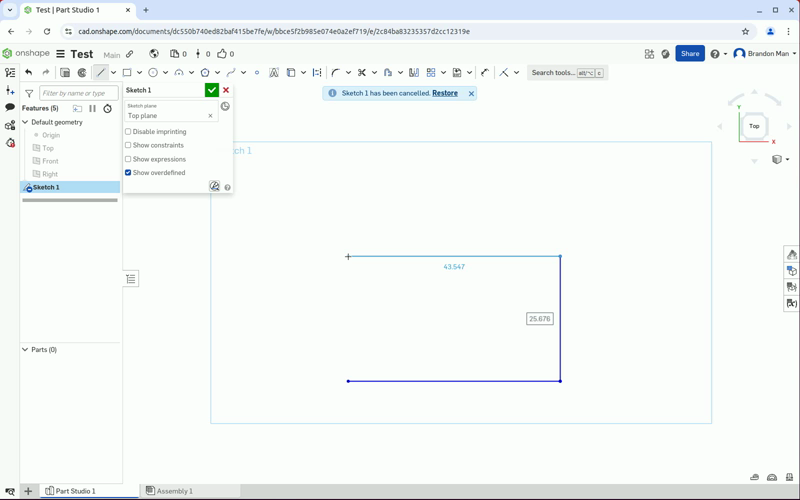
click(348, 256)
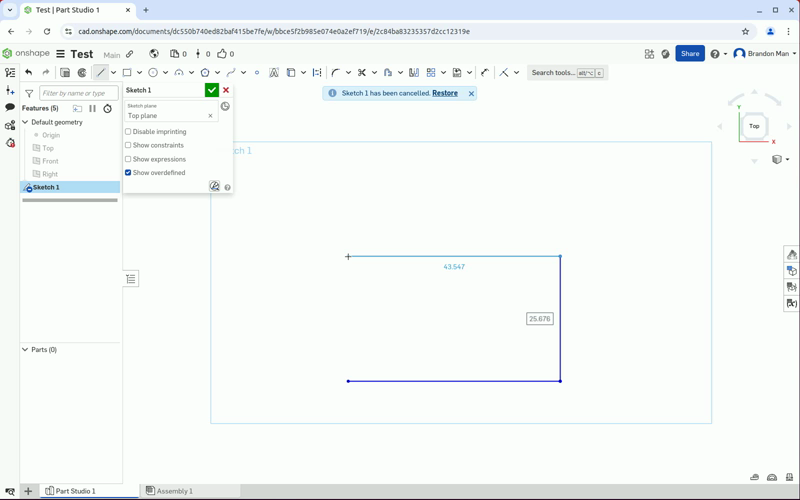
key_up(shift)
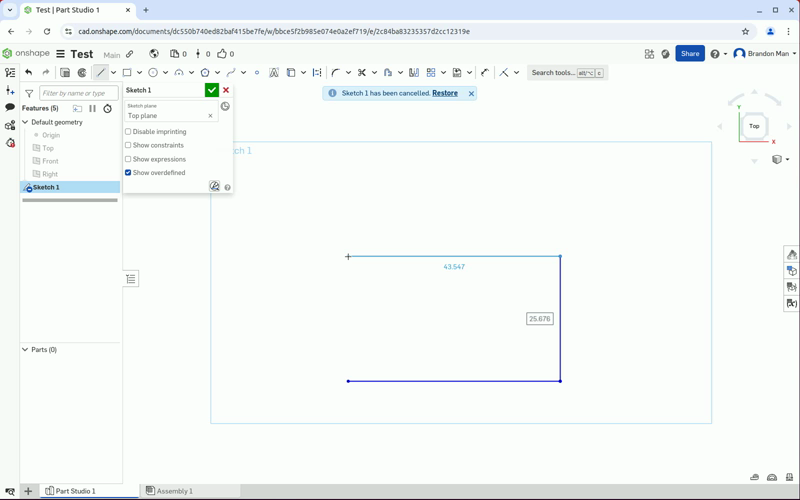
key_down(shift)
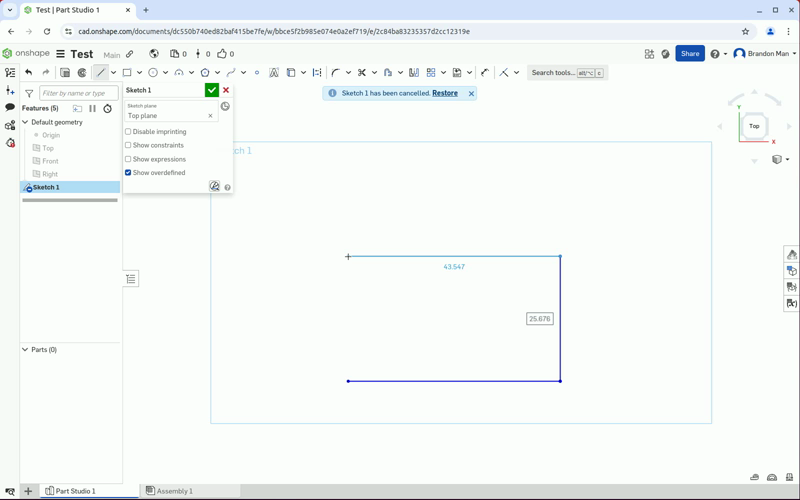
mouse_move(348, 381)
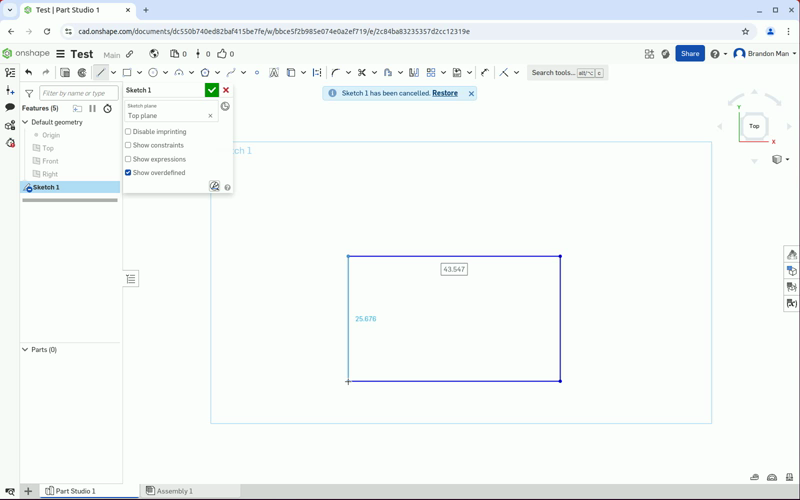
key_up(shift)
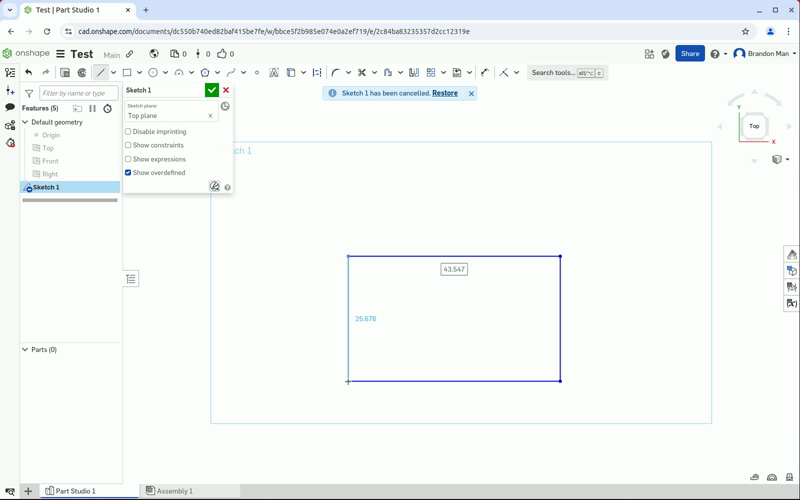
click(348, 381)
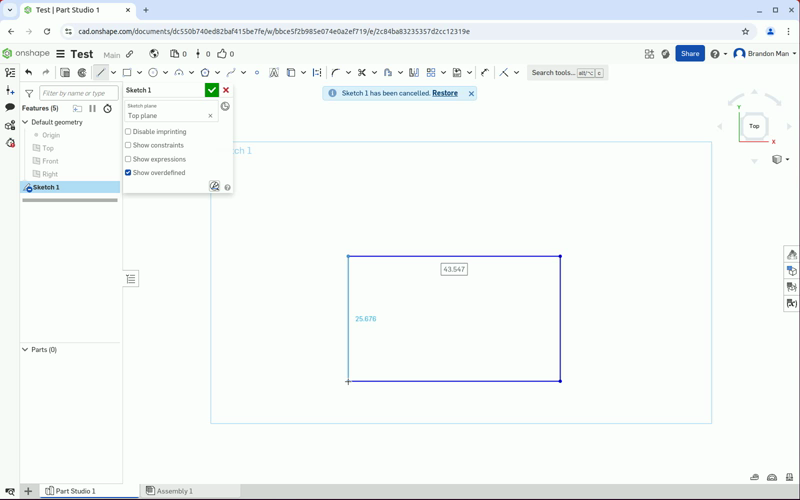
key(esc)
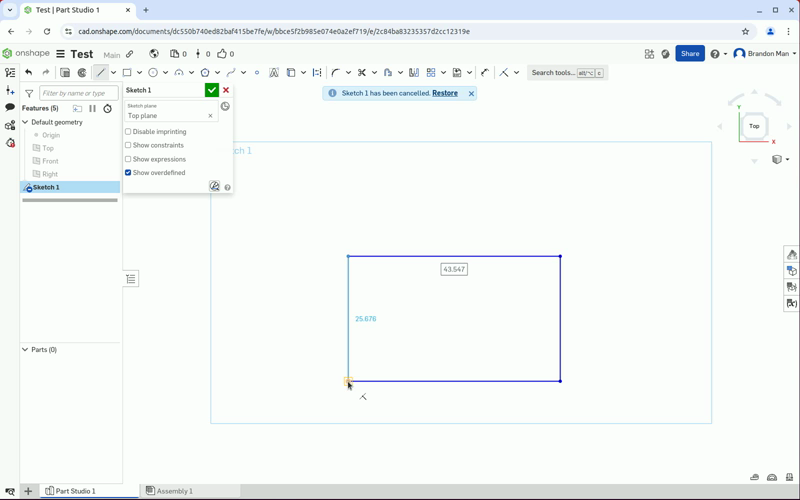
mouse_move(369, 357)
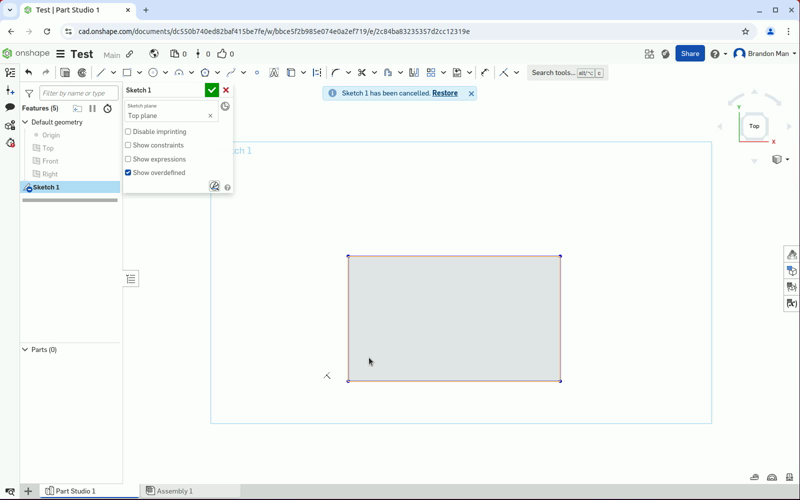
click(369, 357)
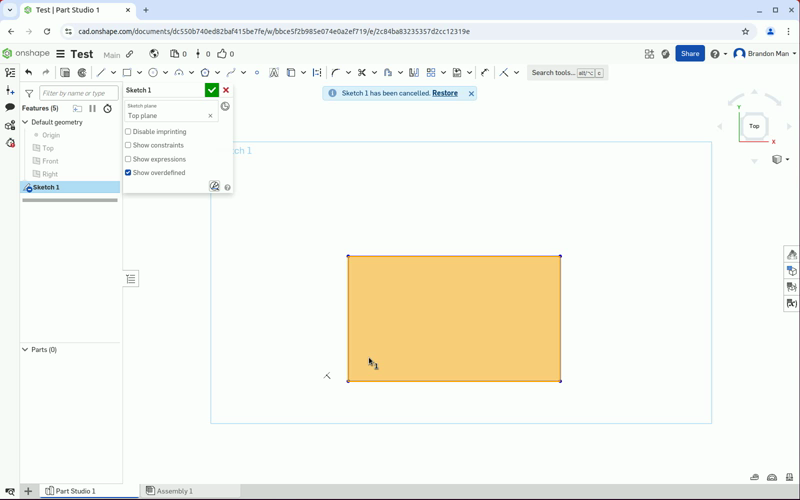
mouse_move(73, 352)
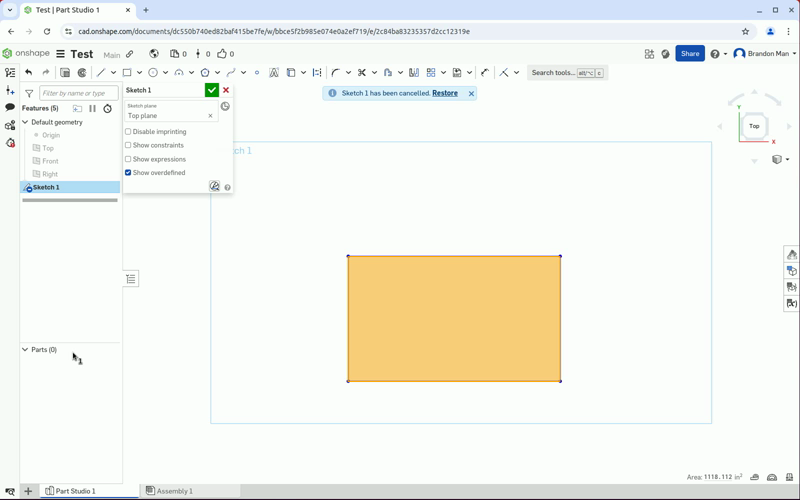
key(shift+y)
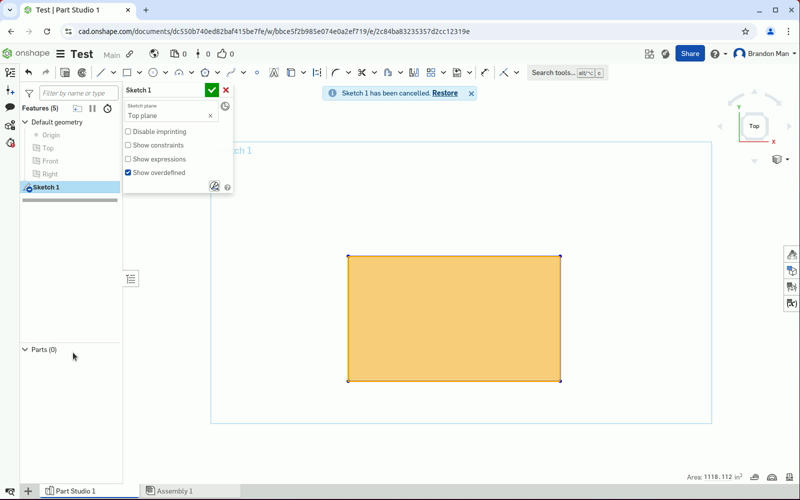
key(shift+e)
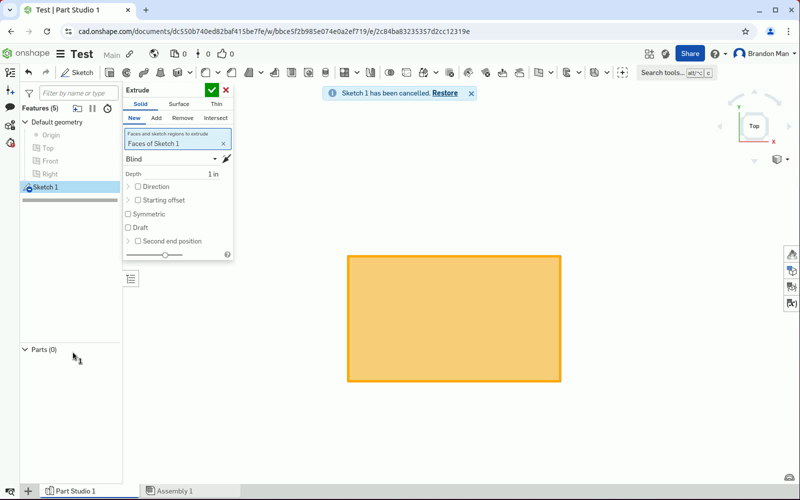
mouse_move(143, 106)
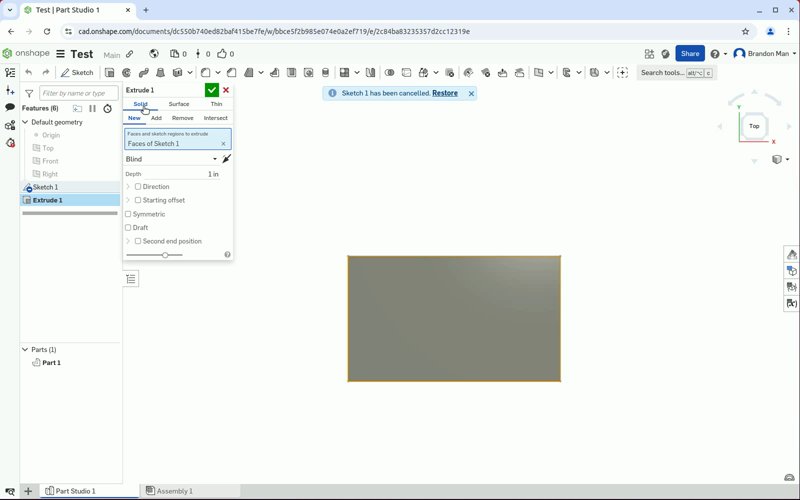
click(143, 106)
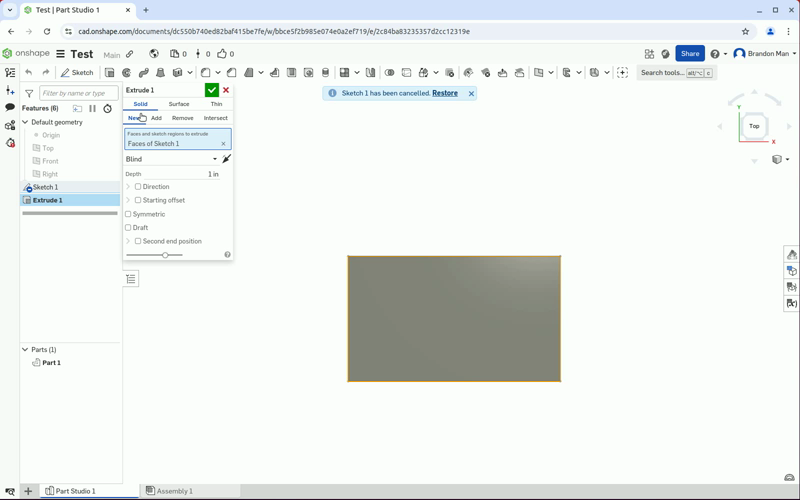
mouse_move(137, 120)
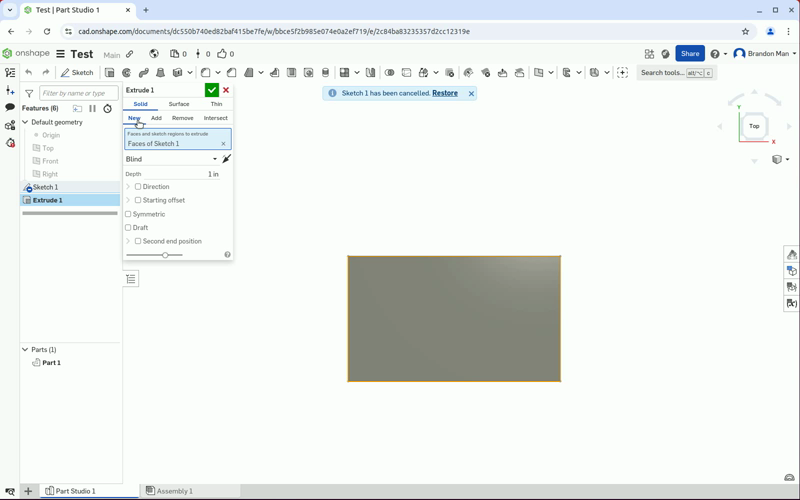
click(137, 120)
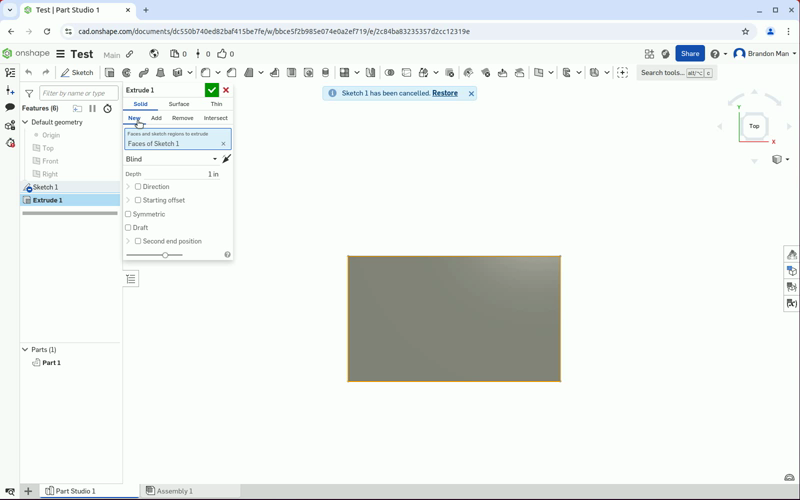
key(tab, 4)
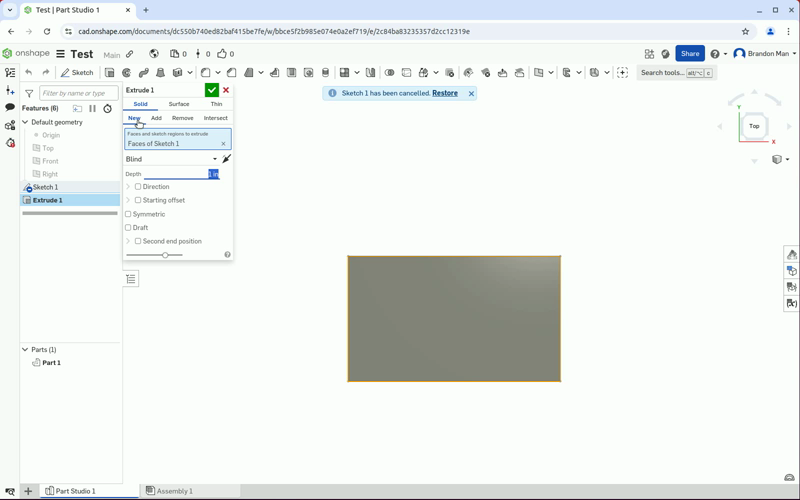
text(18.294)
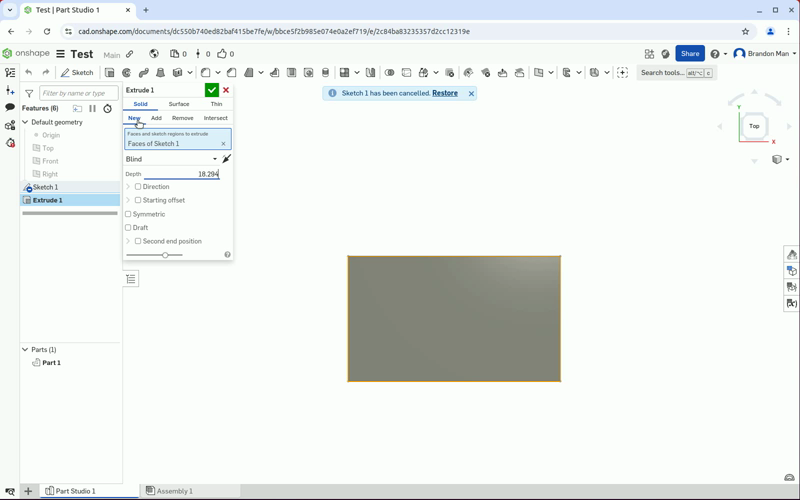
key(enter)
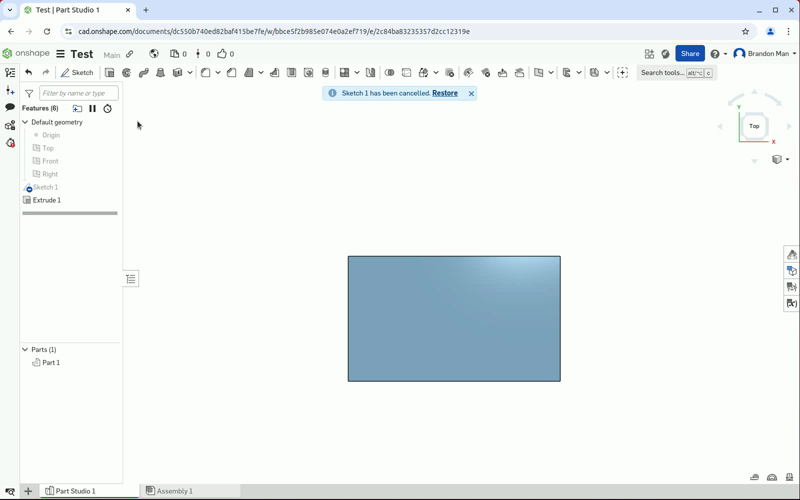
key(shift+h)
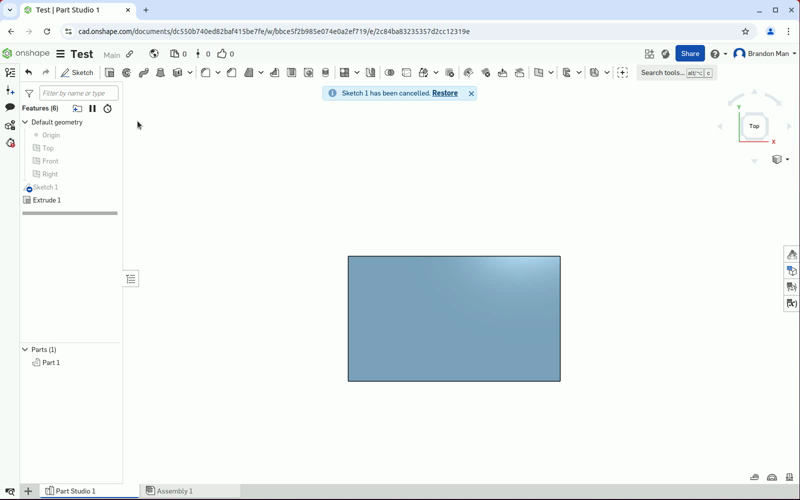
key(shift+h)
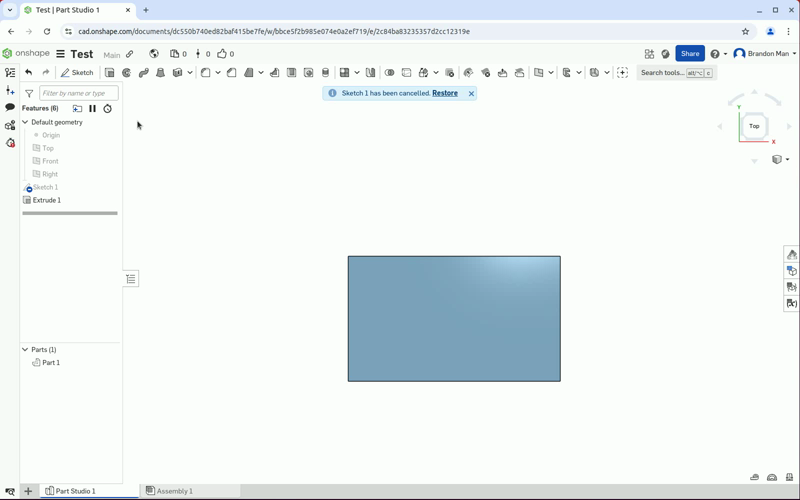
mouse_move(73, 189)
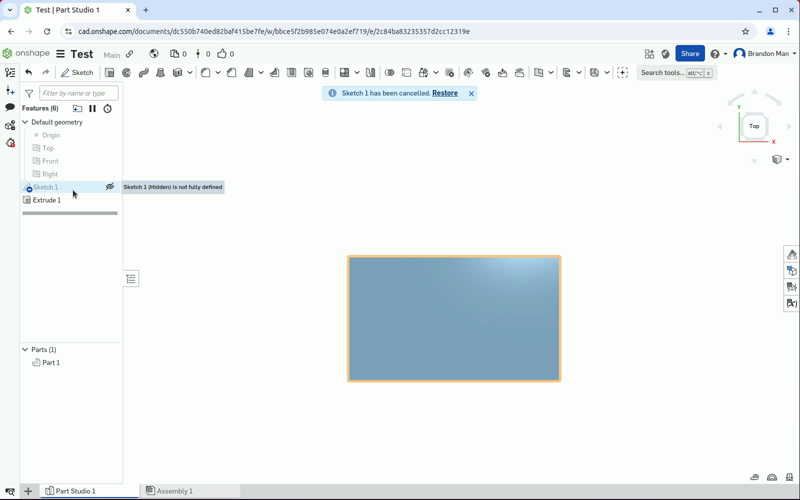
click(73, 189)
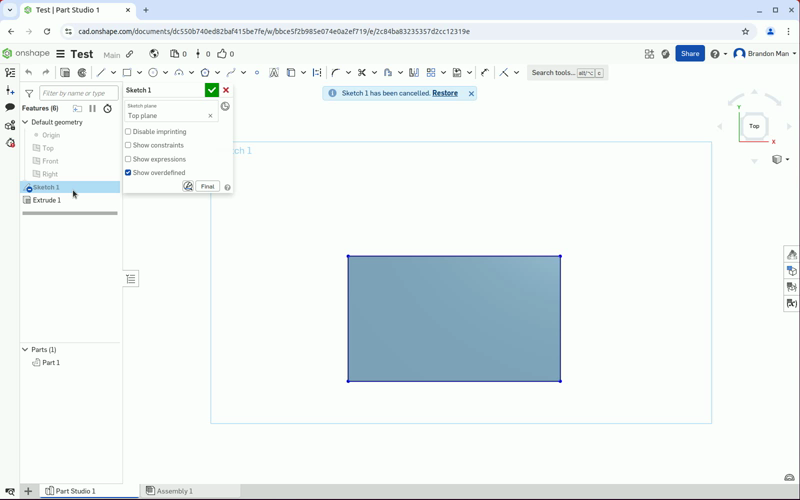
mouse_move(229, 92)
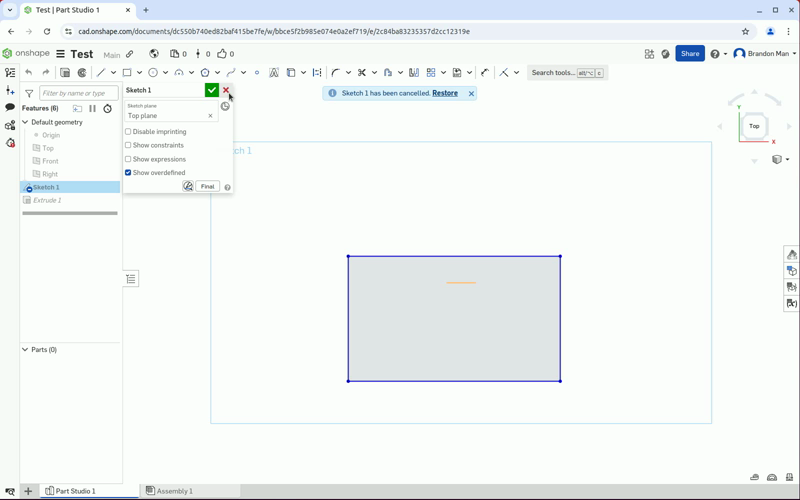
click(229, 92)
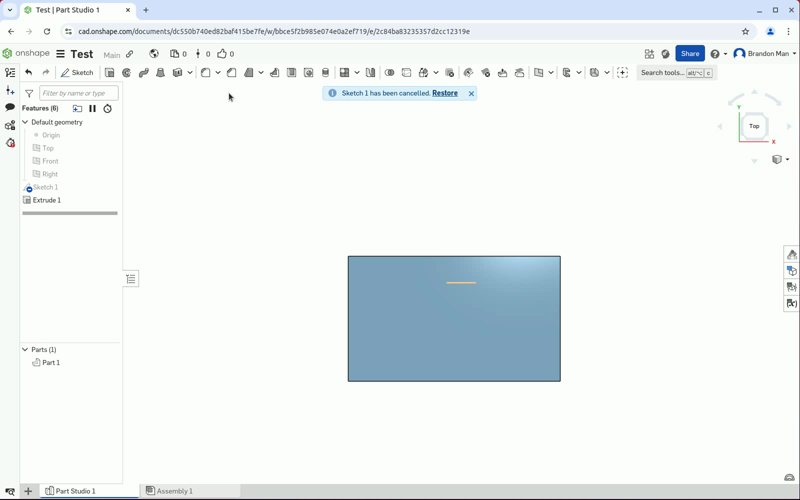
mouse_move(73, 352)
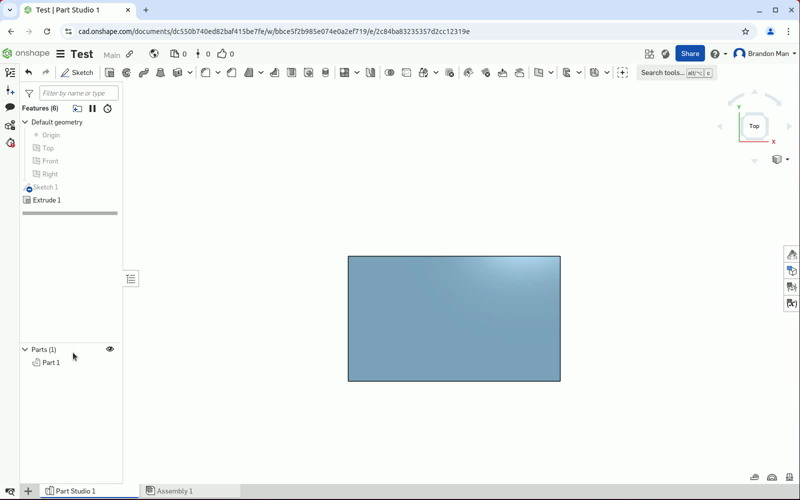
key(y)
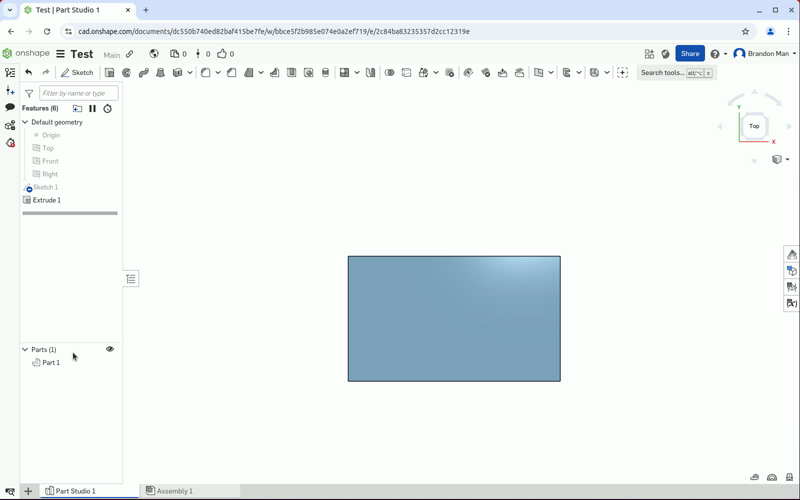
key(shift+p)
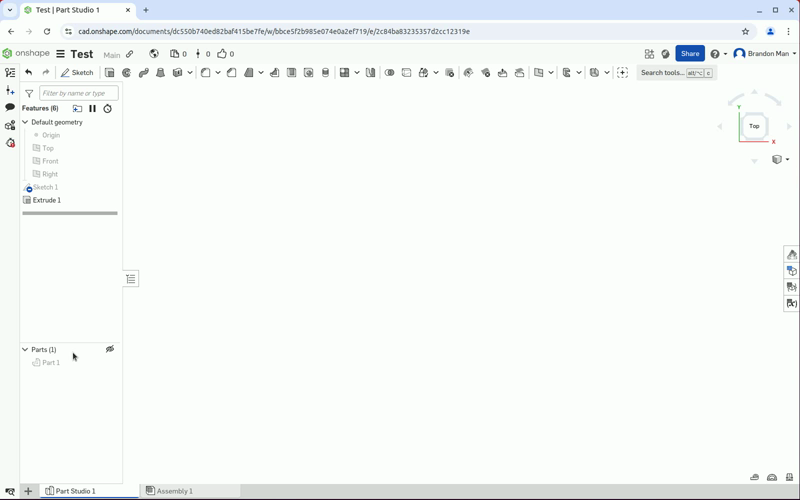
key(space)
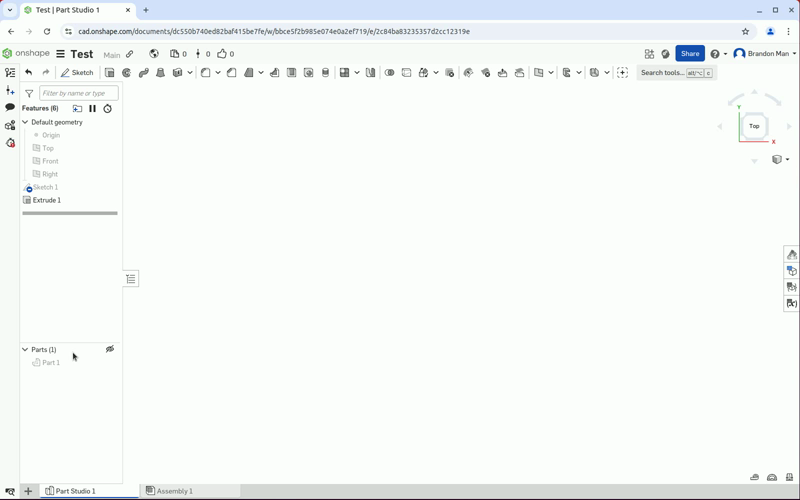
key_down(shift)
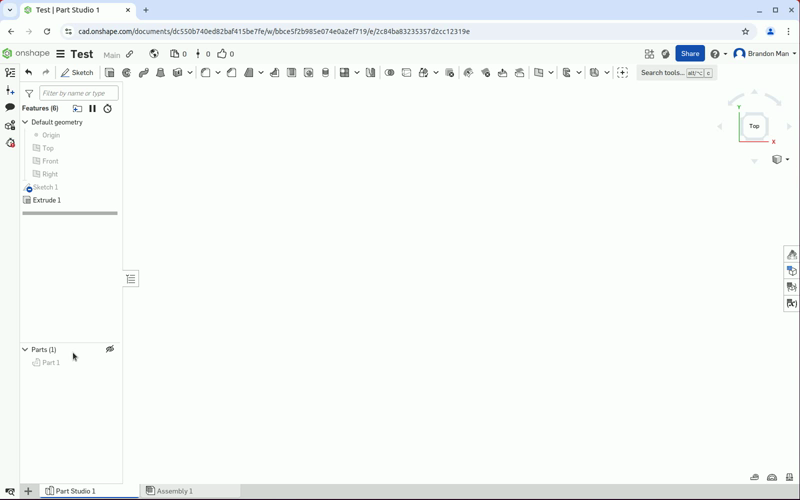
key(up)
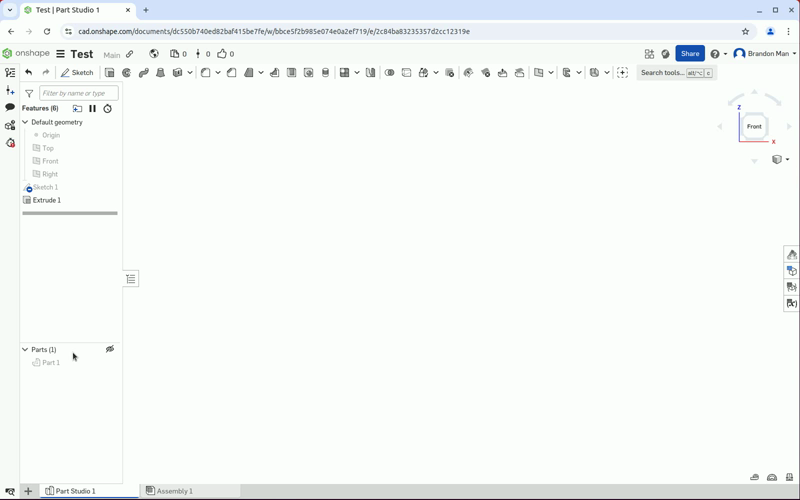
key_up(shift)
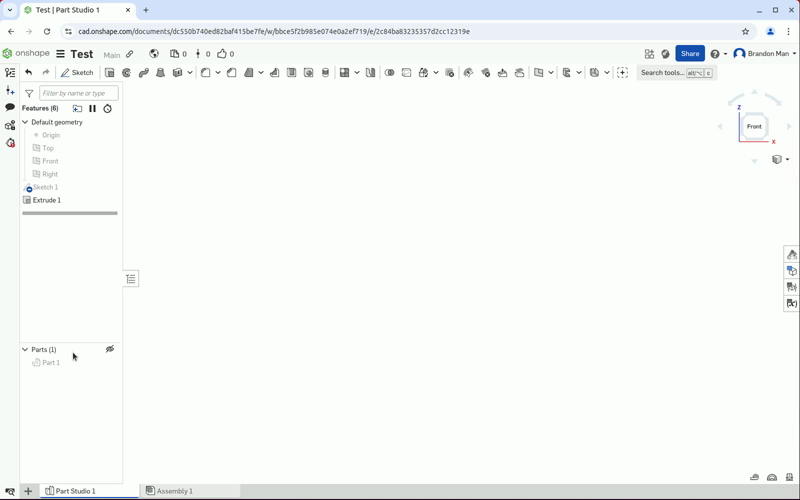
mouse_move(73, 352)
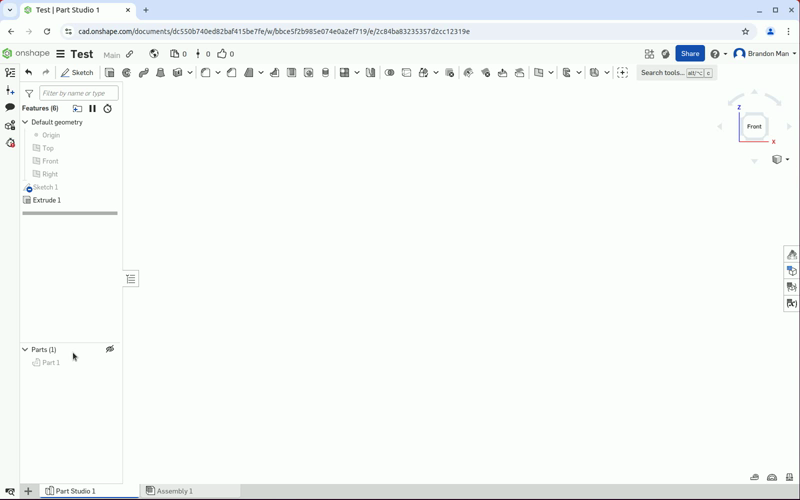
key(shift+y)
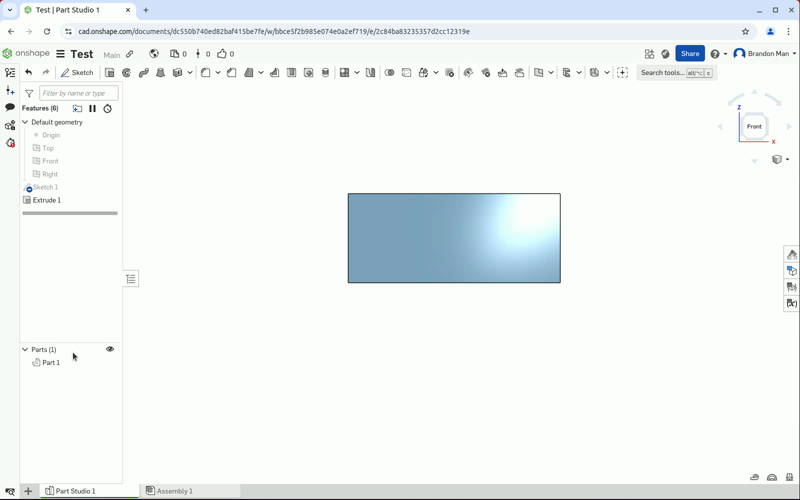
mouse_move(541, 75)
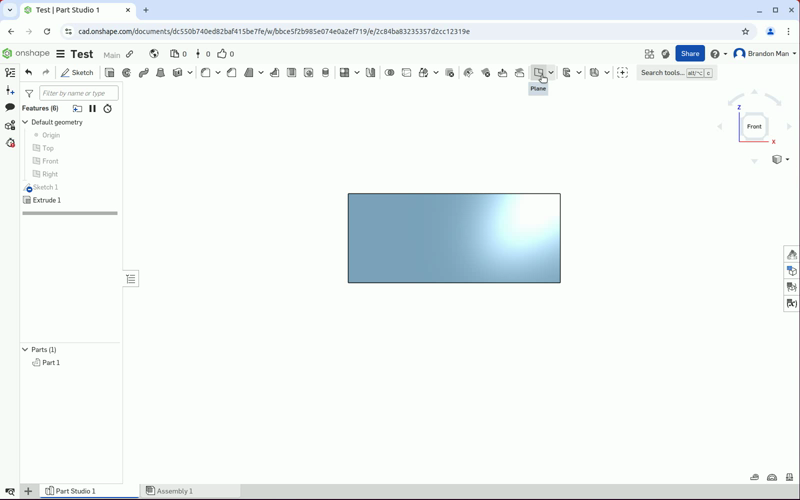
click(541, 75)
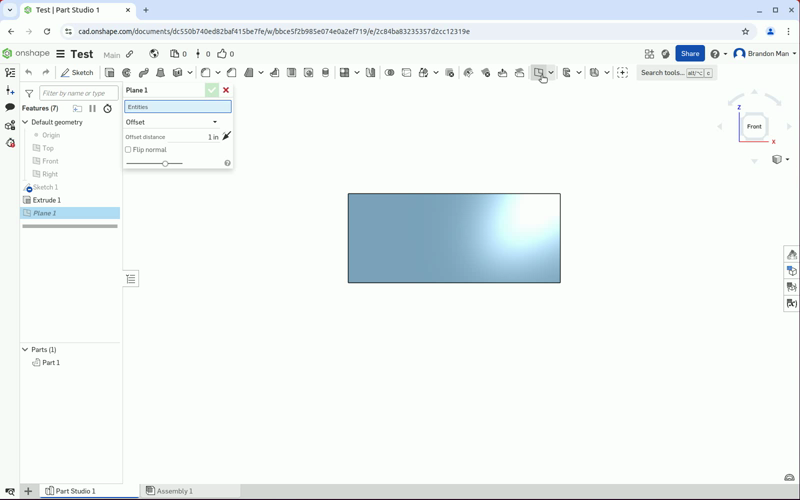
mouse_move(73, 163)
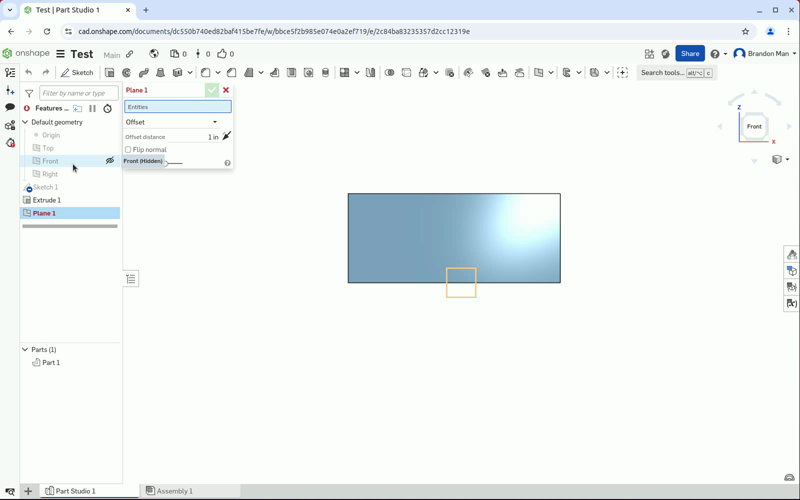
click(73, 163)
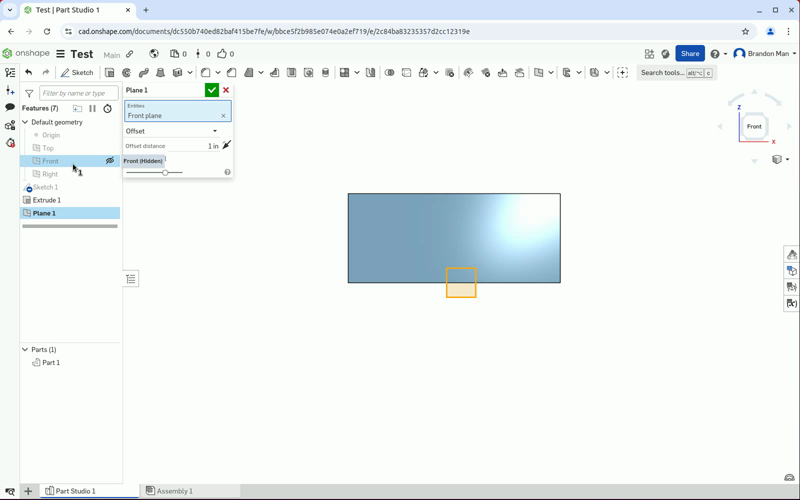
key(tab, 2)
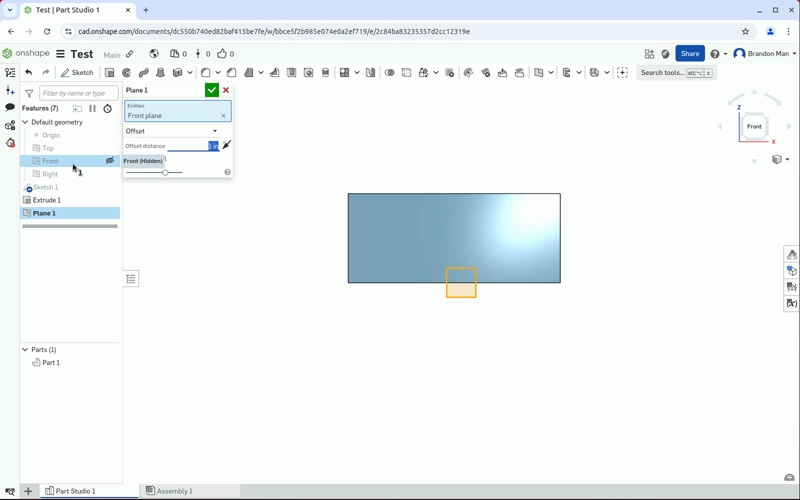
text(20.212)
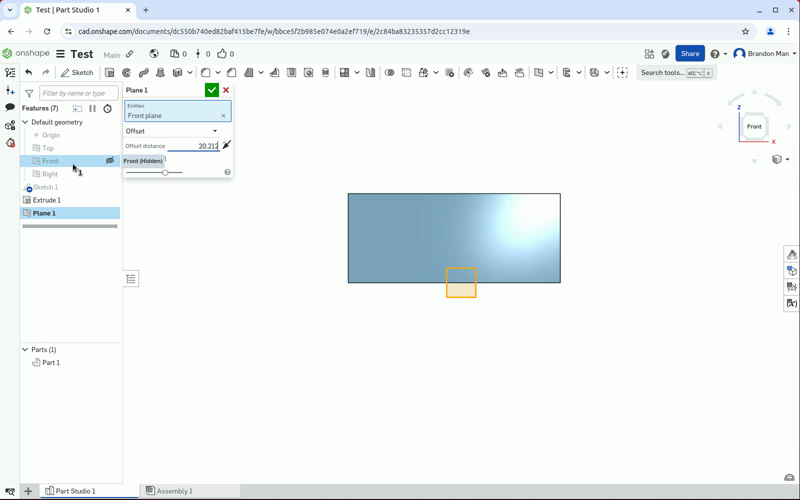
key(enter, 2)
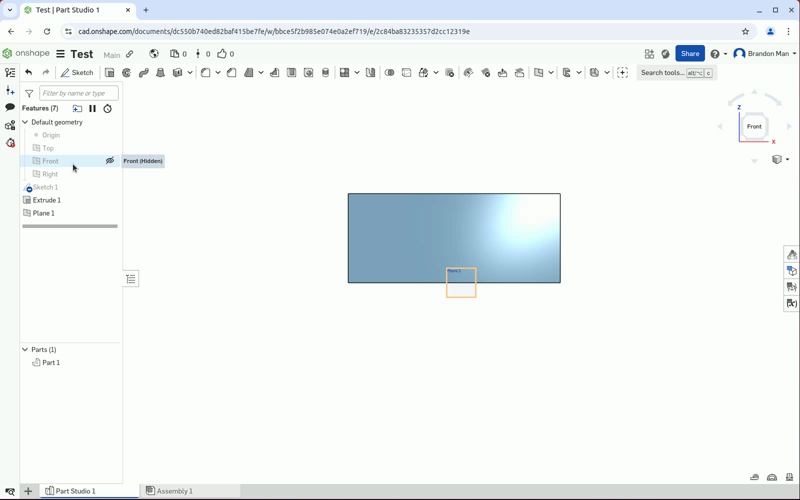
key(shift+s)
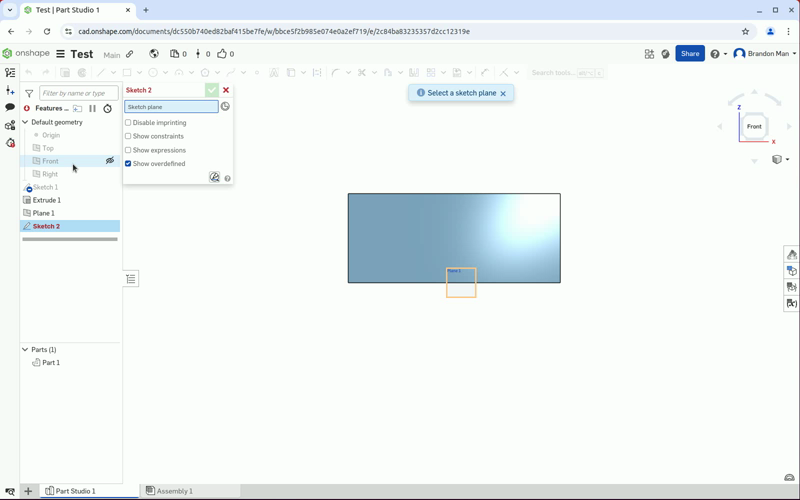
mouse_move(73, 215)
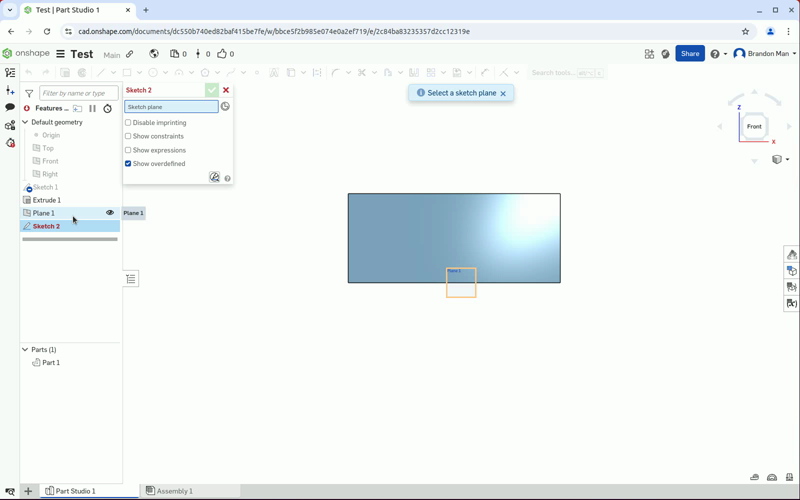
click(73, 215)
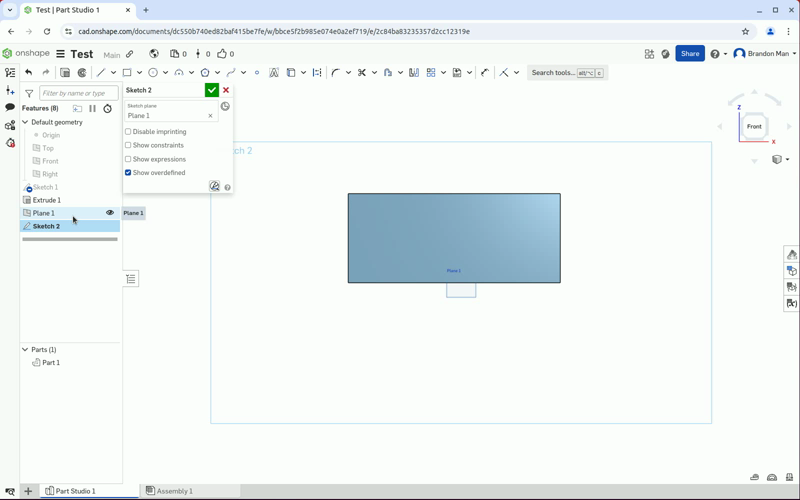
mouse_move(73, 352)
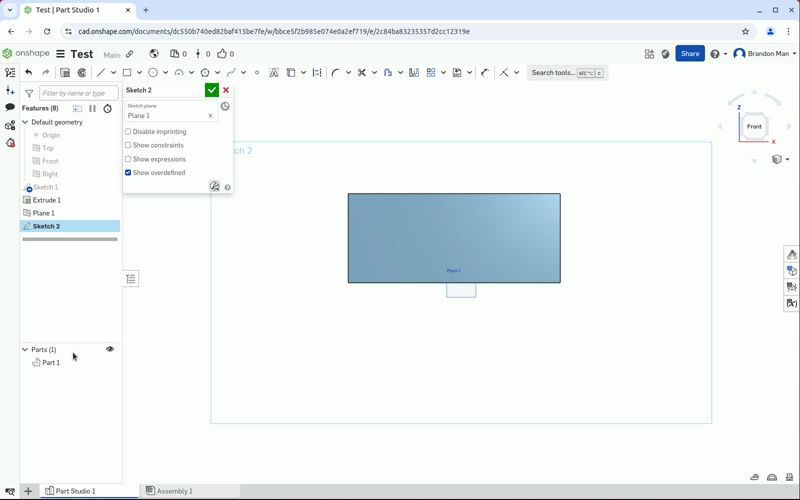
key(y)
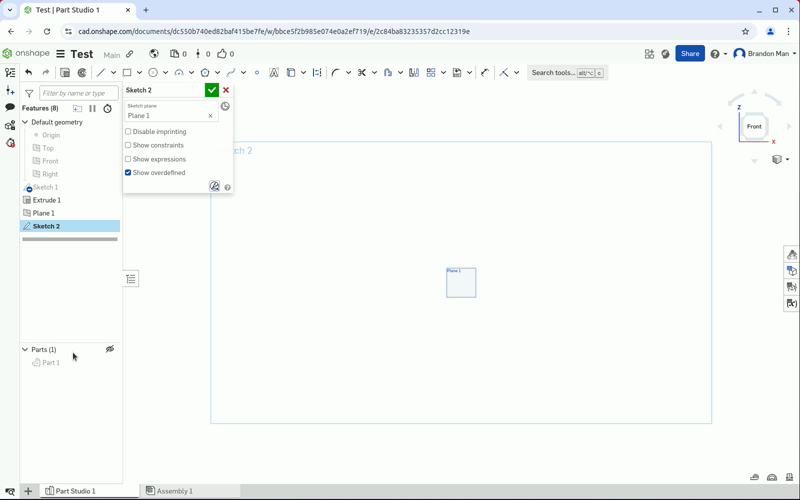
key(l)
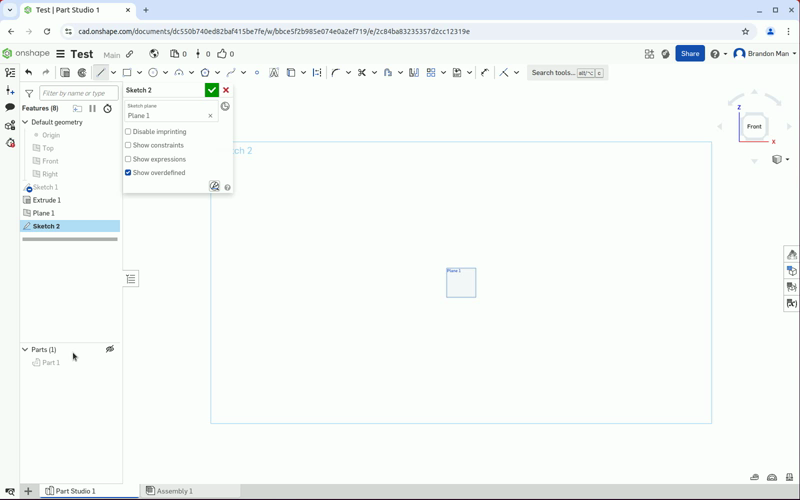
key_down(shift)
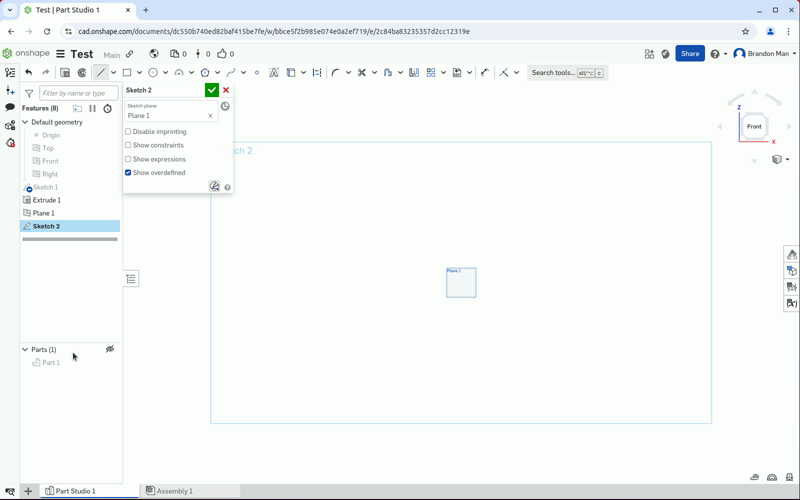
mouse_move(399, 243)
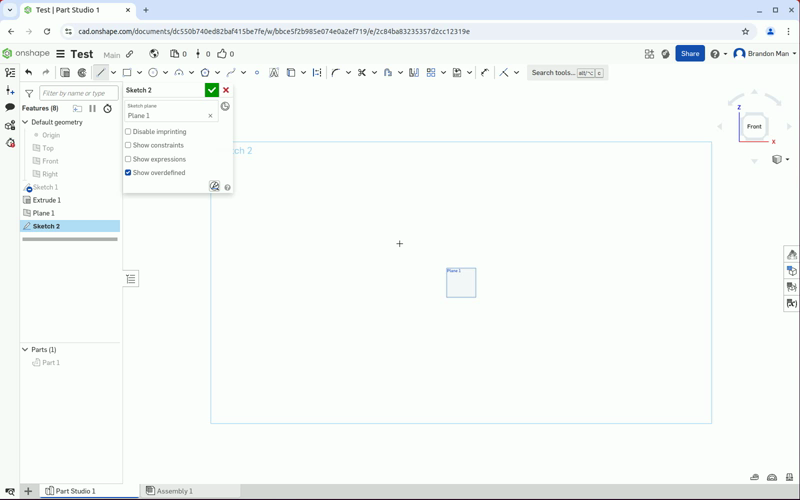
click(399, 243)
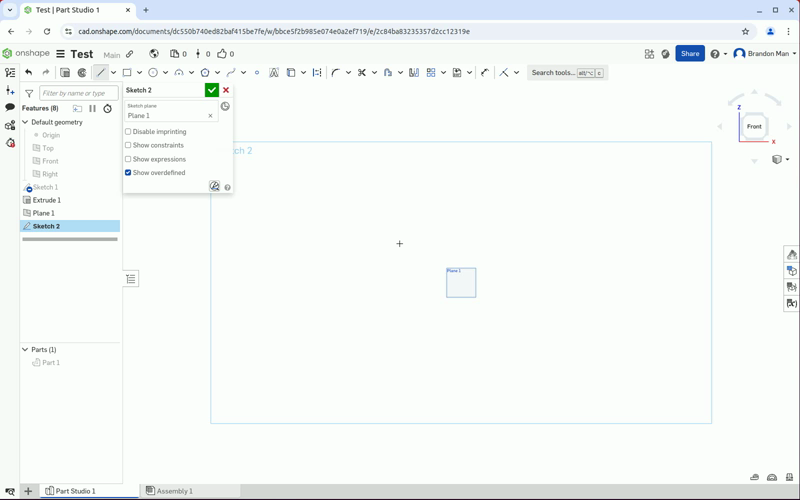
key_up(shift)
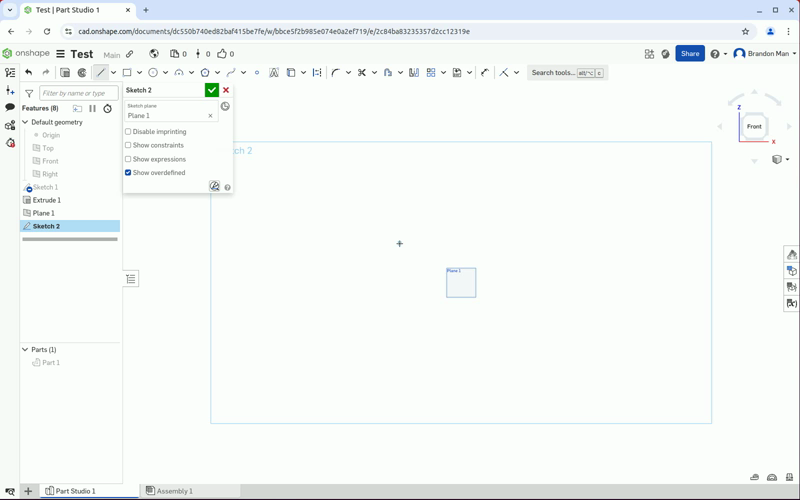
key_down(shift)
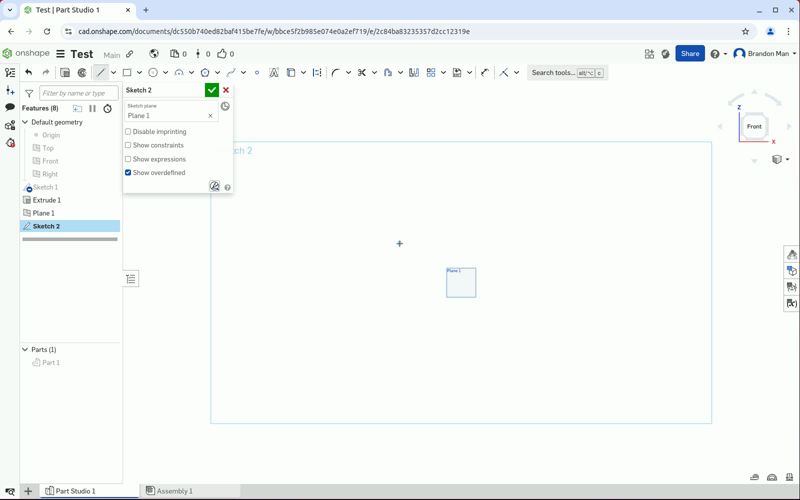
mouse_move(505, 243)
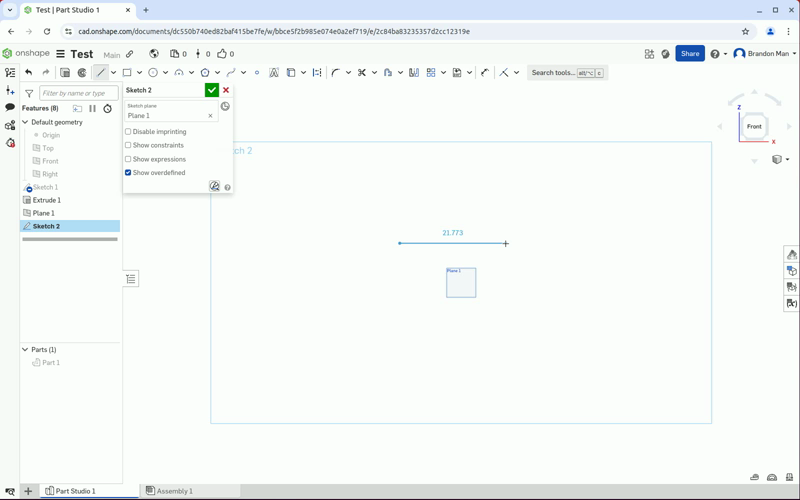
click(505, 243)
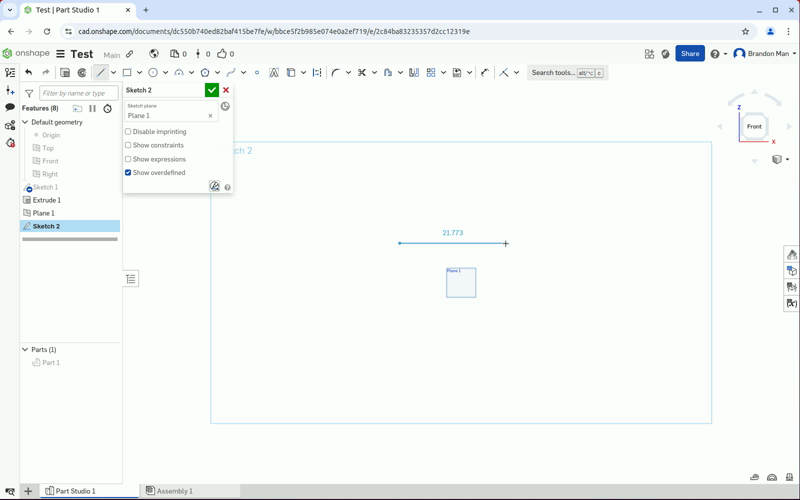
key_up(shift)
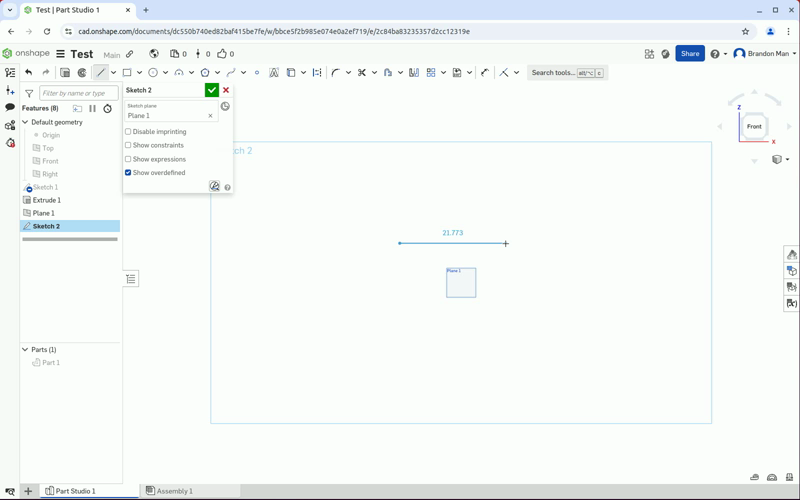
key_down(shift)
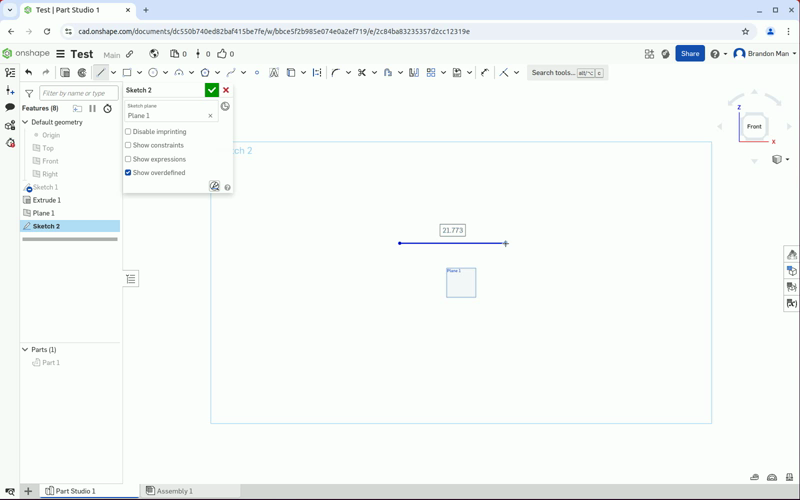
mouse_move(535, 243)
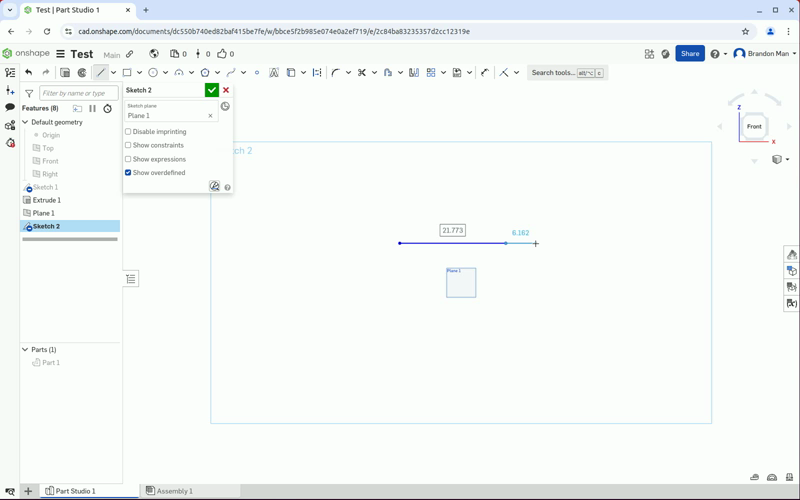
mouse_move(505, 195)
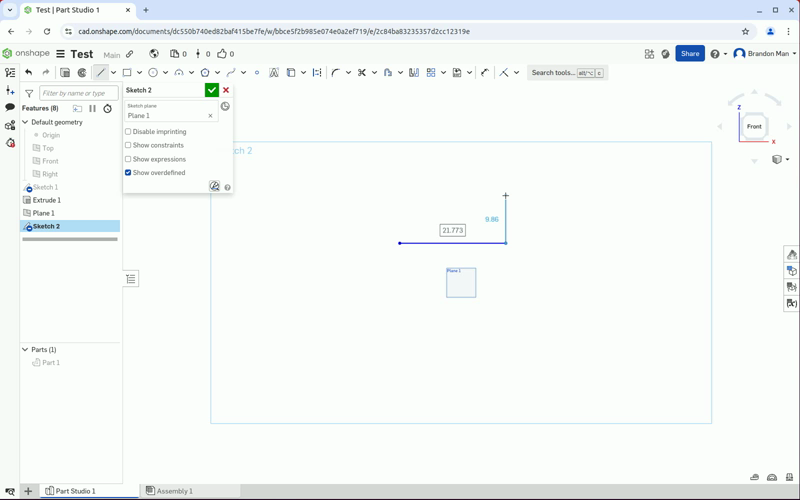
click(505, 195)
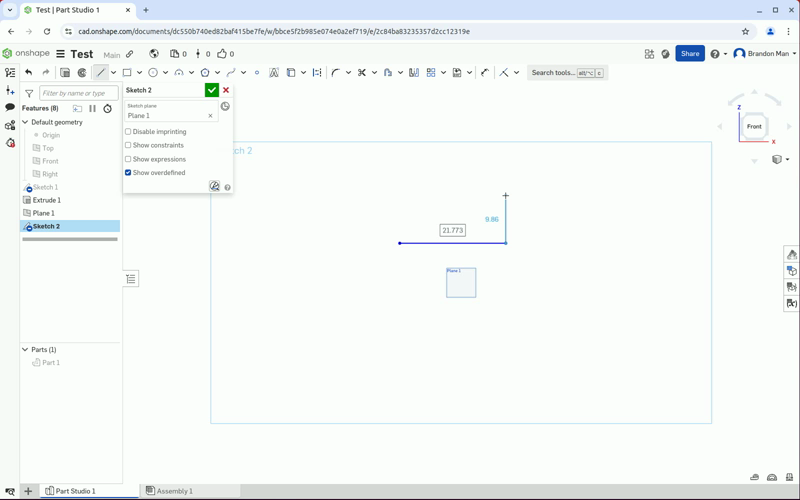
key_up(shift)
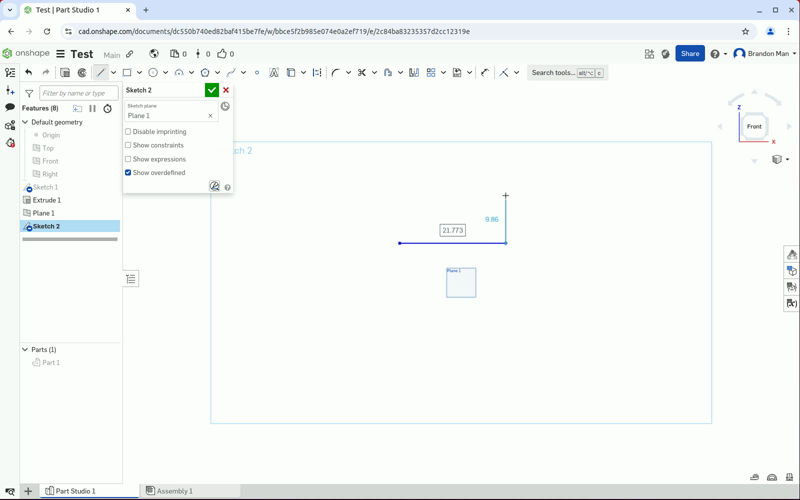
key_down(shift)
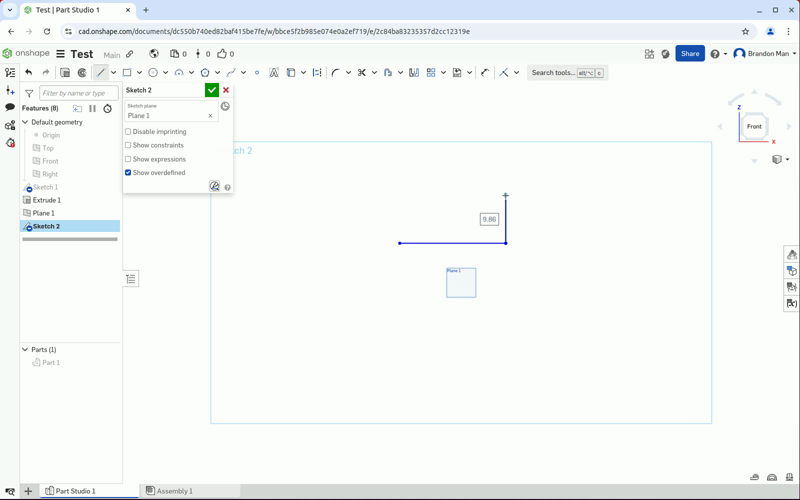
mouse_move(399, 195)
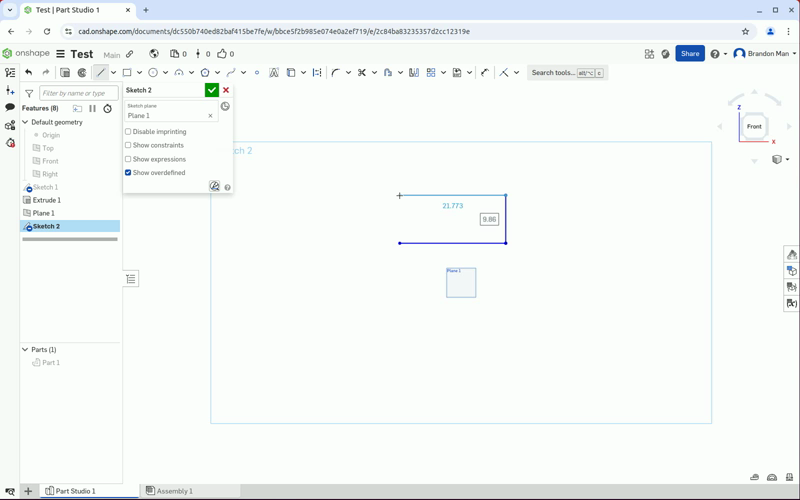
click(399, 195)
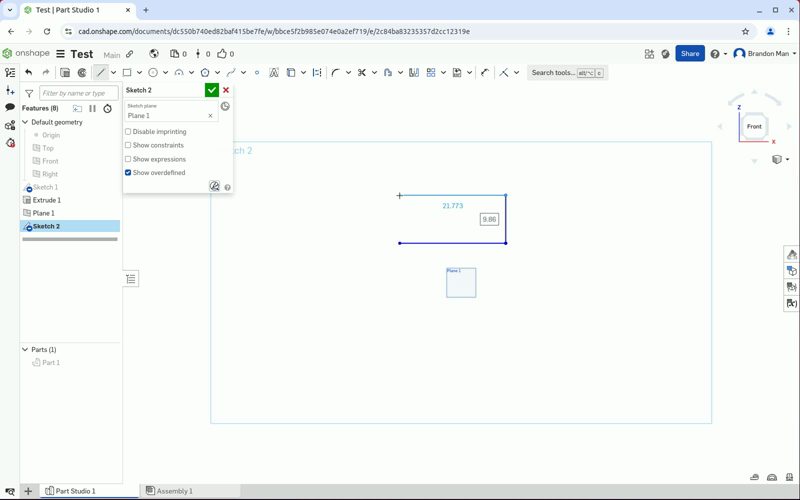
key_up(shift)
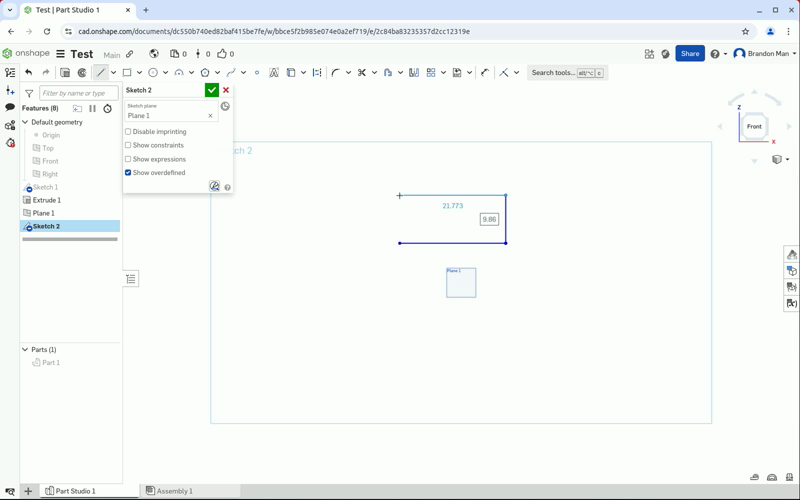
mouse_move(429, 195)
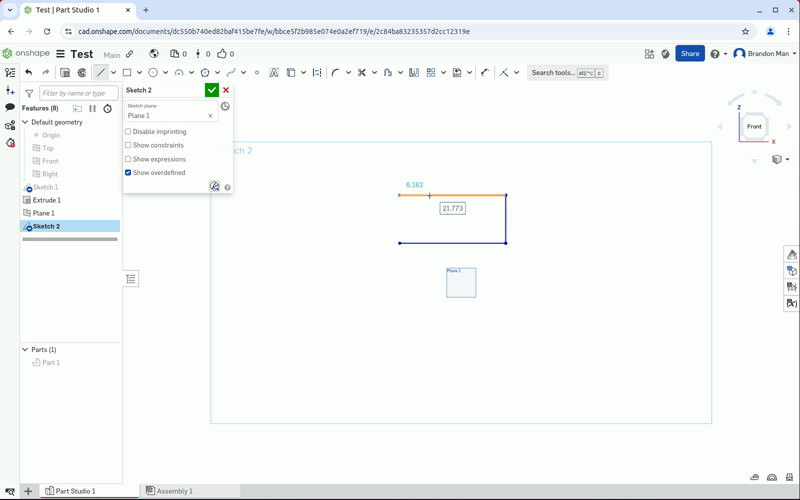
key_down(shift)
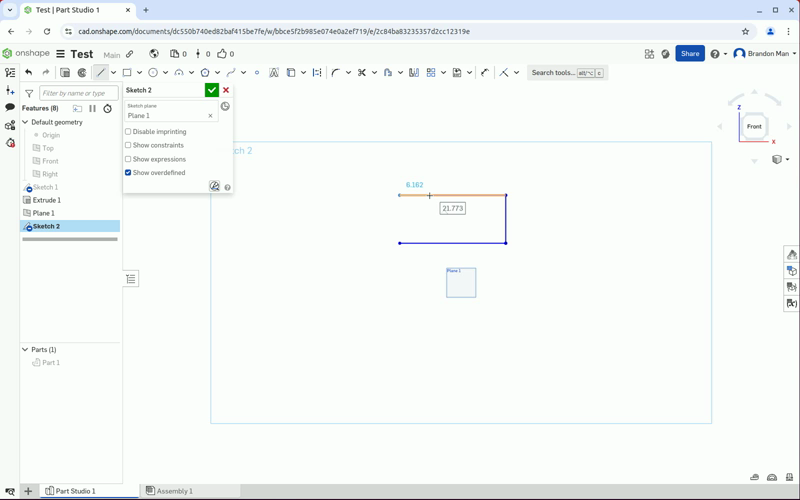
mouse_move(399, 243)
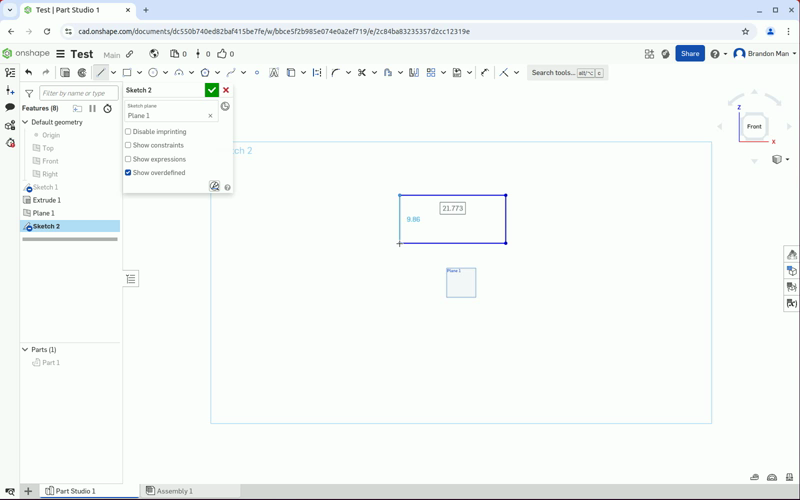
key_up(shift)
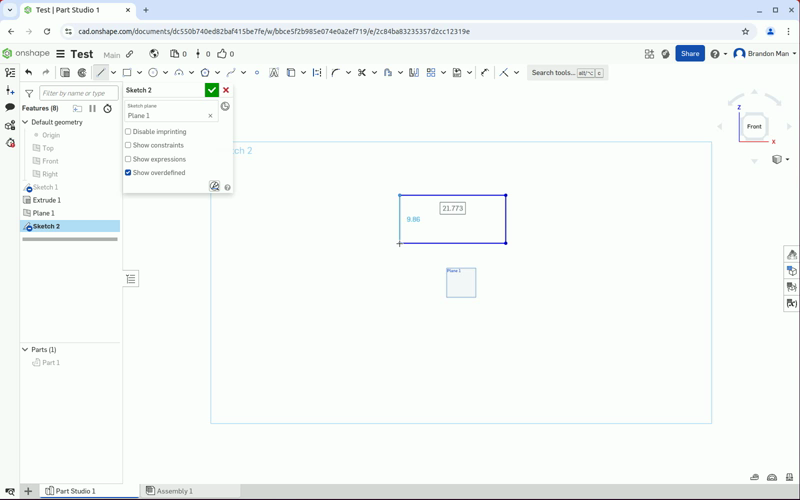
click(399, 243)
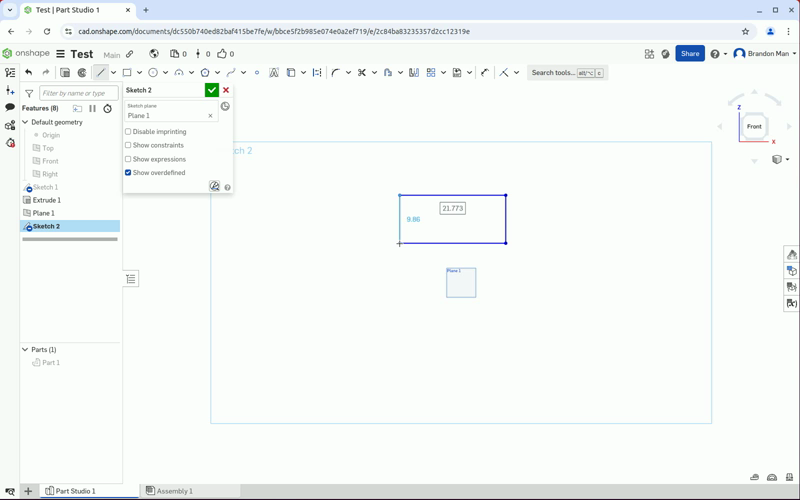
key(esc)
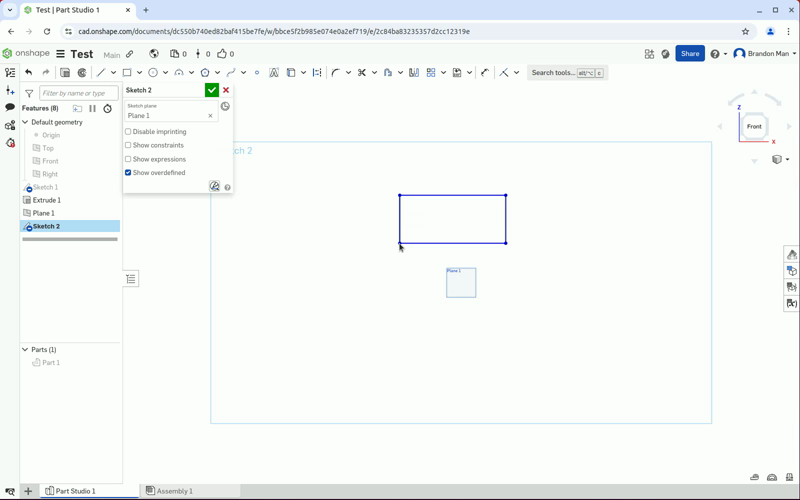
mouse_move(452, 238)
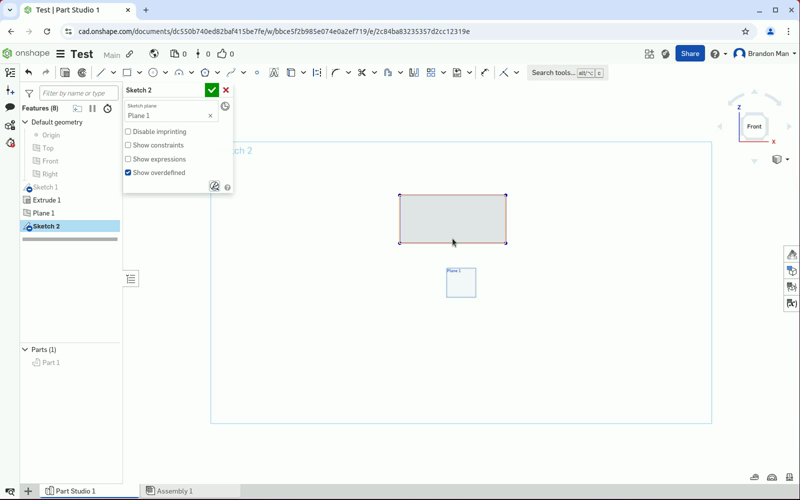
click(452, 238)
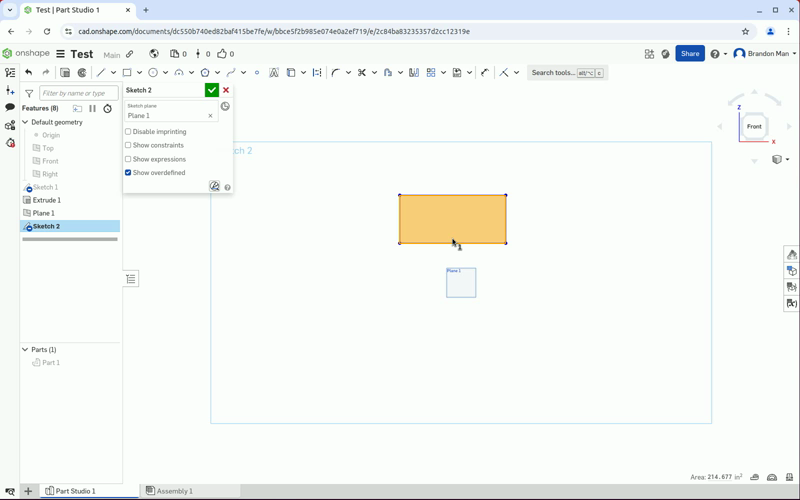
mouse_move(73, 352)
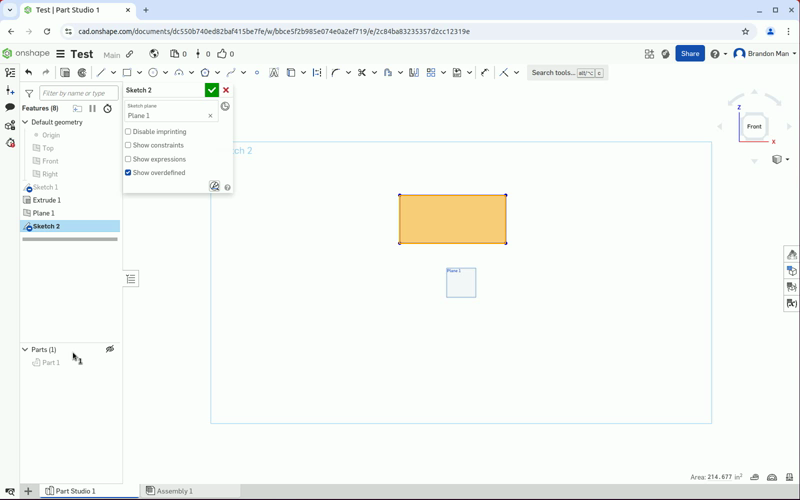
key(shift+y)
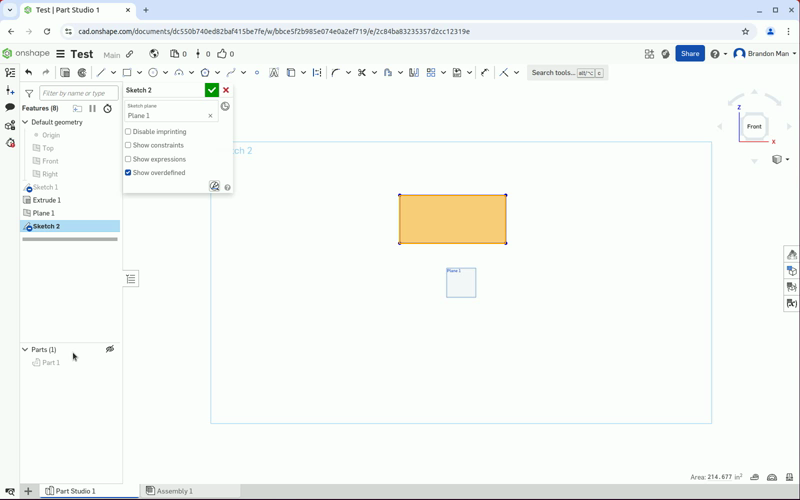
key(shift+e)
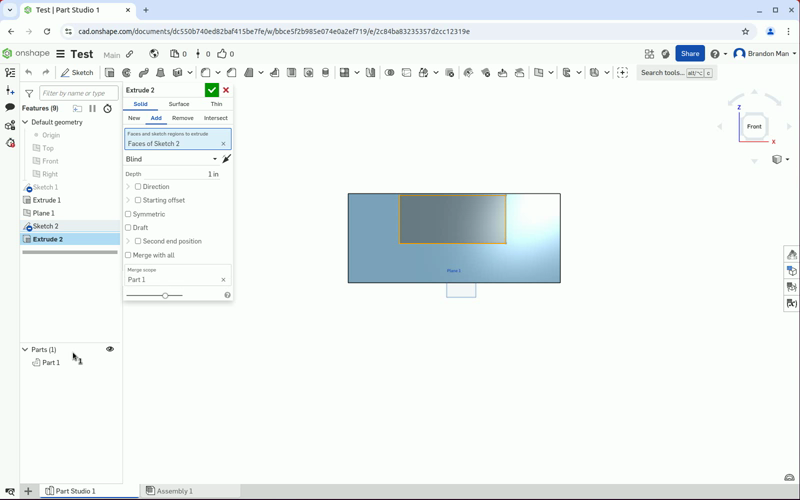
mouse_move(143, 106)
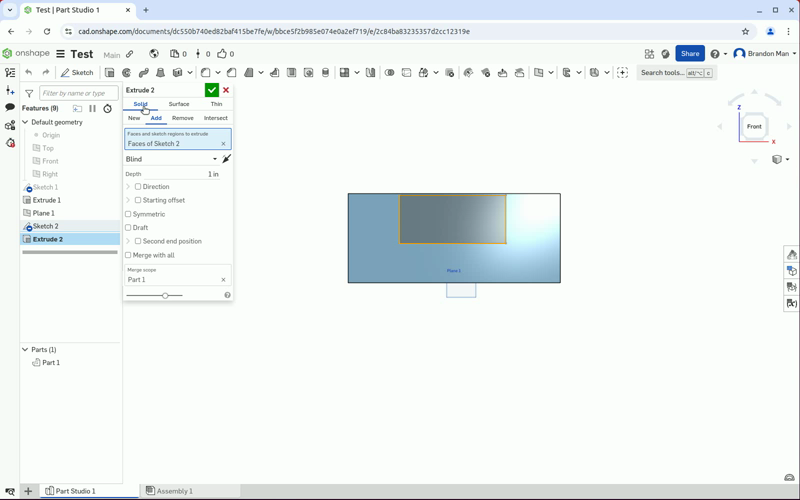
click(143, 106)
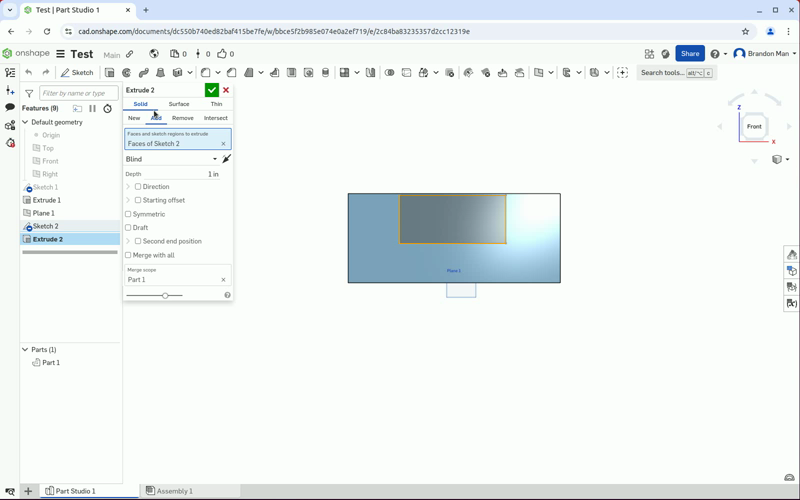
mouse_move(186, 120)
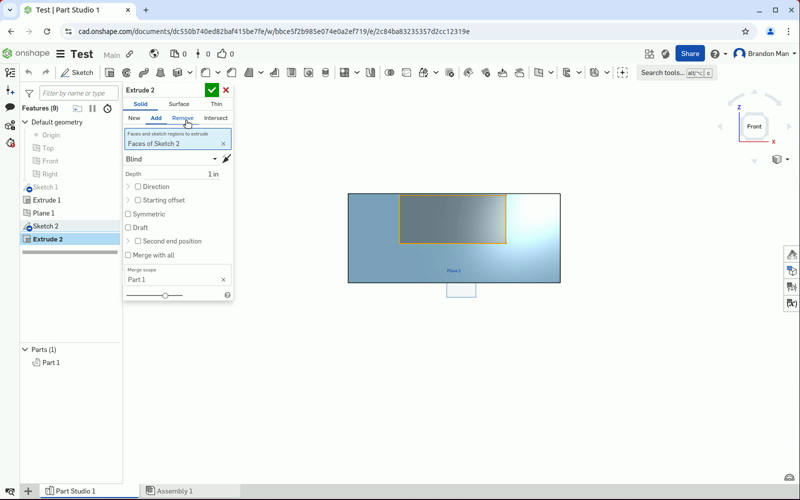
click(186, 120)
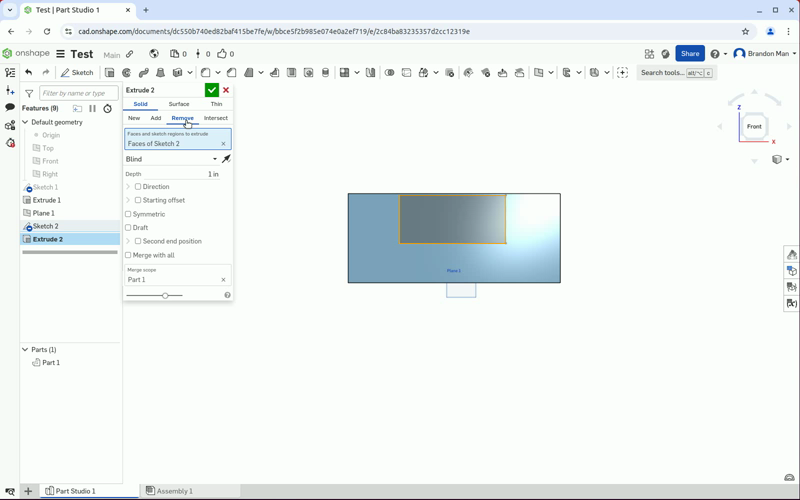
key(tab, 4)
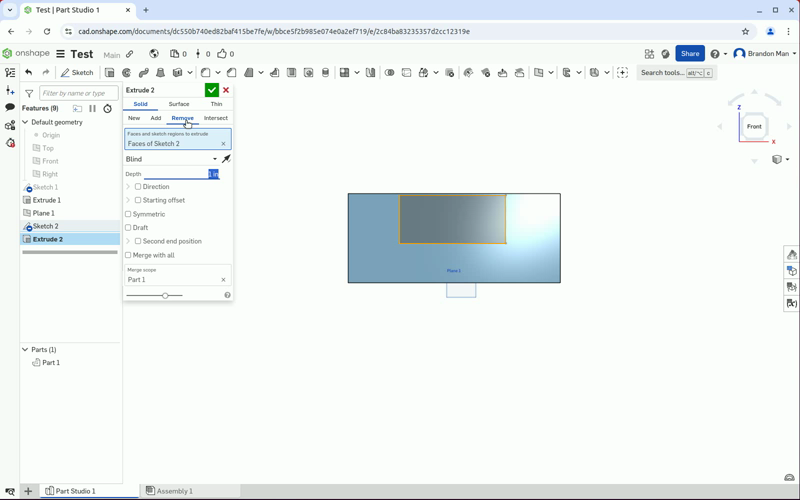
text(30.811)
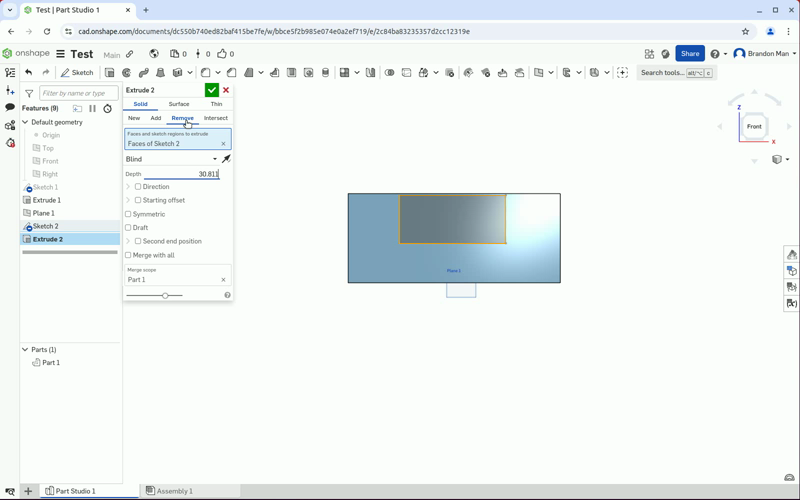
key(tab, 6)
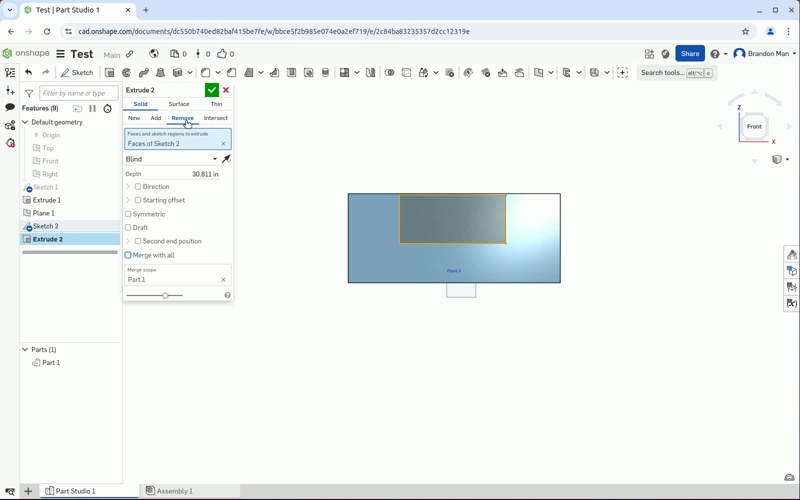
key(space)
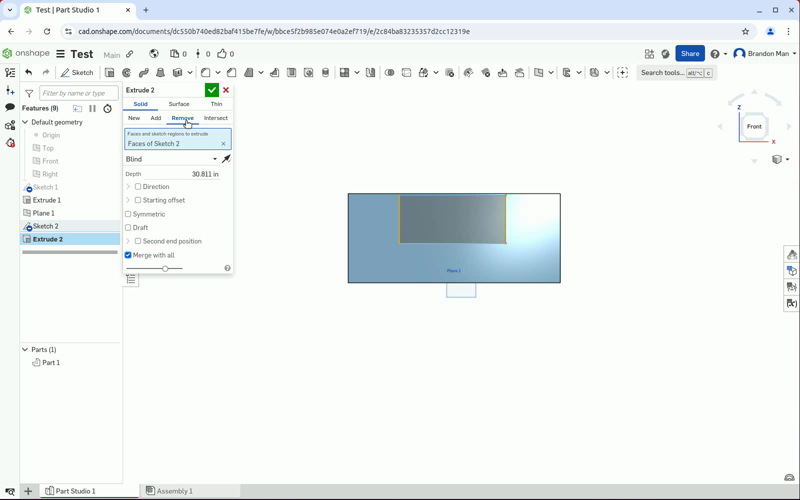
key(enter)
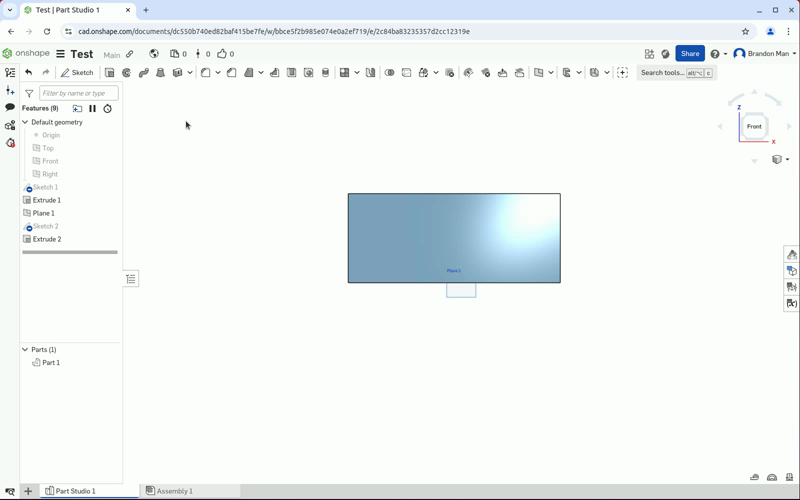
key(shift+h)
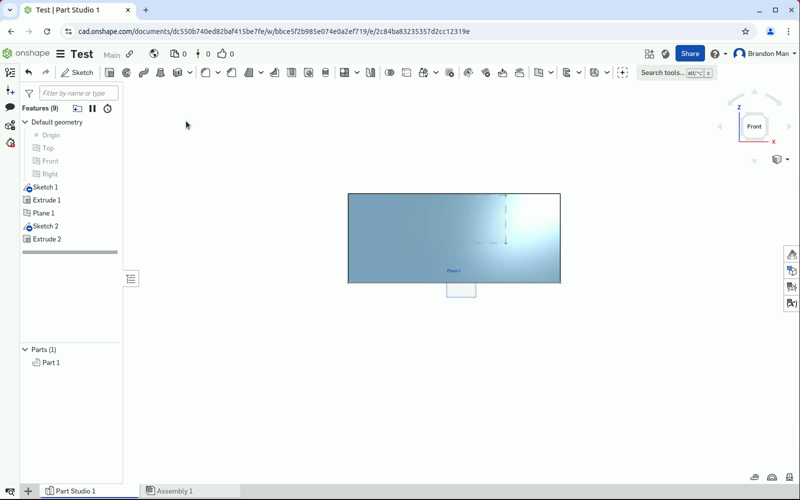
key(shift+h)
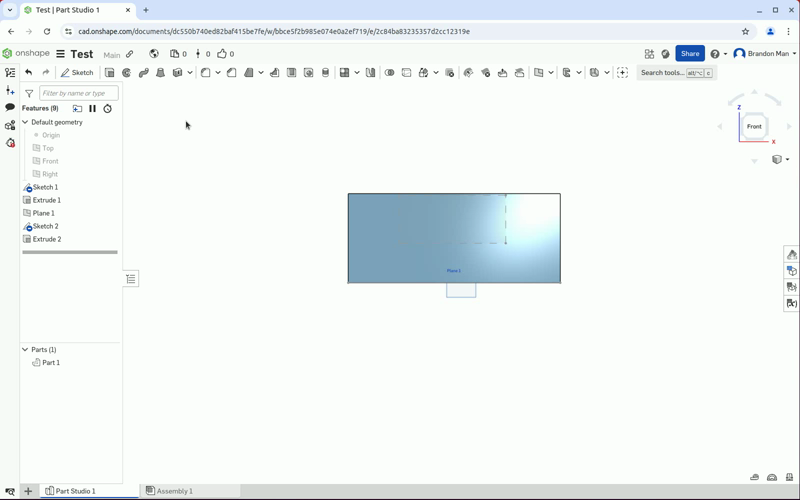
key(shift+7)
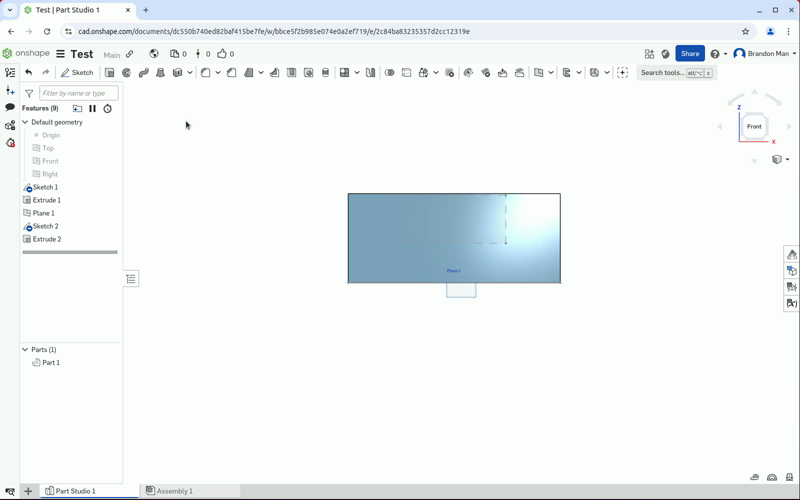
key(left, 2)
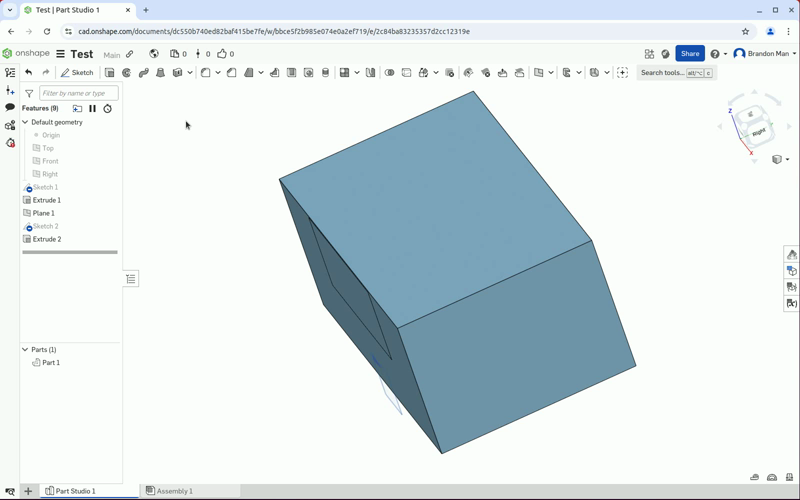
key(down, 2)
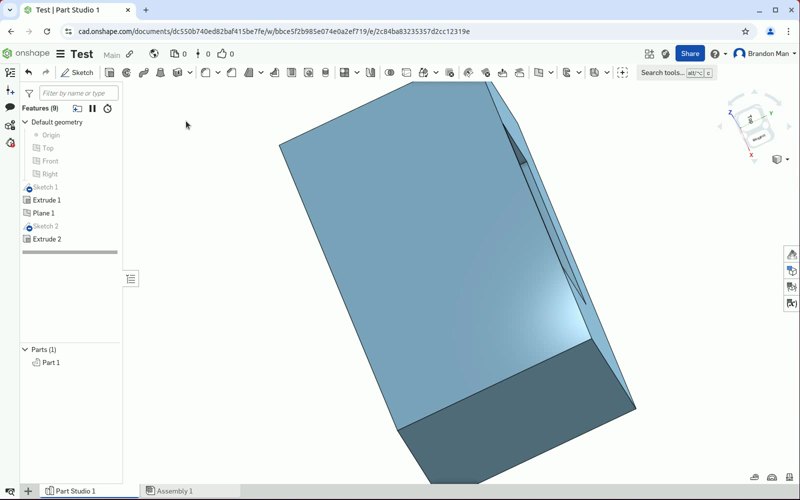
key(up, 2)
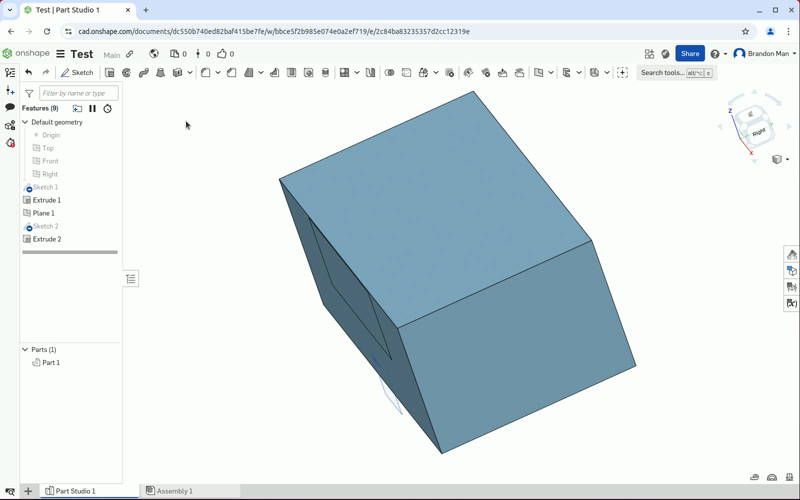
key(right, 2)
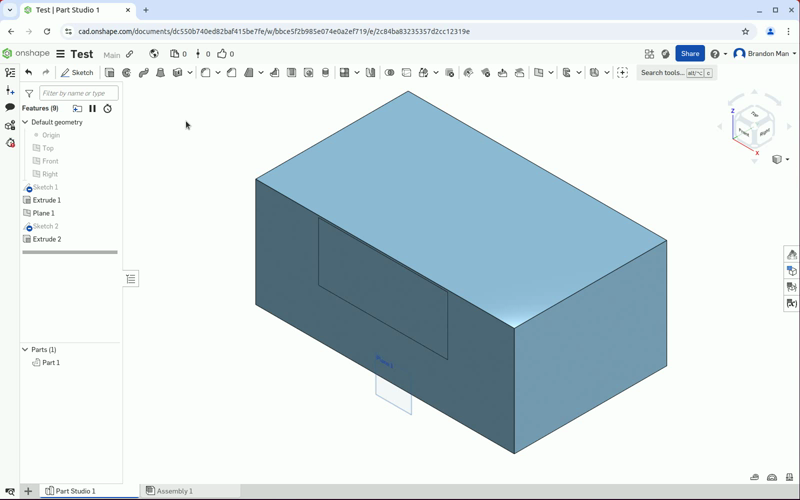
mouse_move(73, 189)
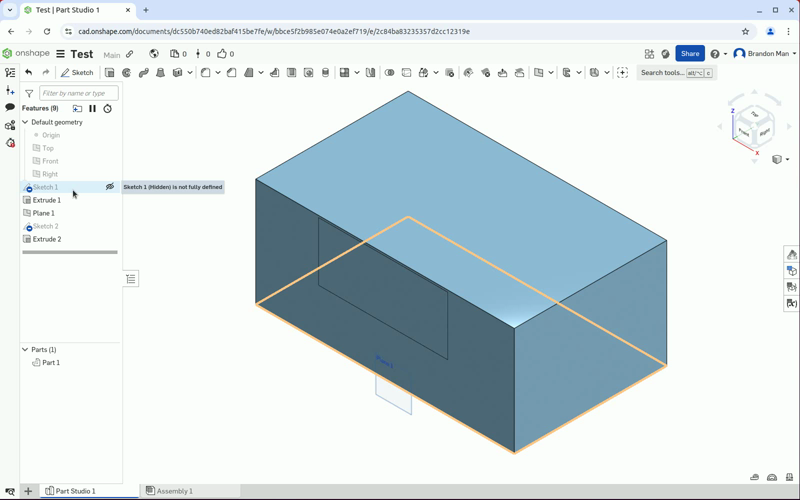
click(73, 189)